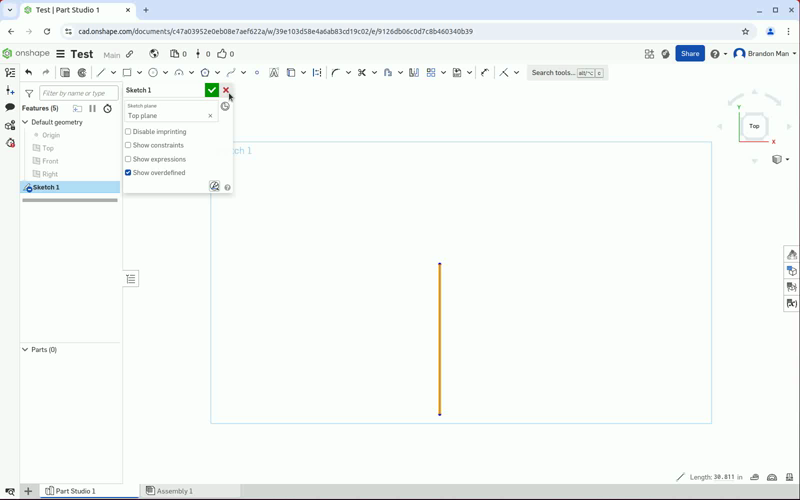
key(shift+h)
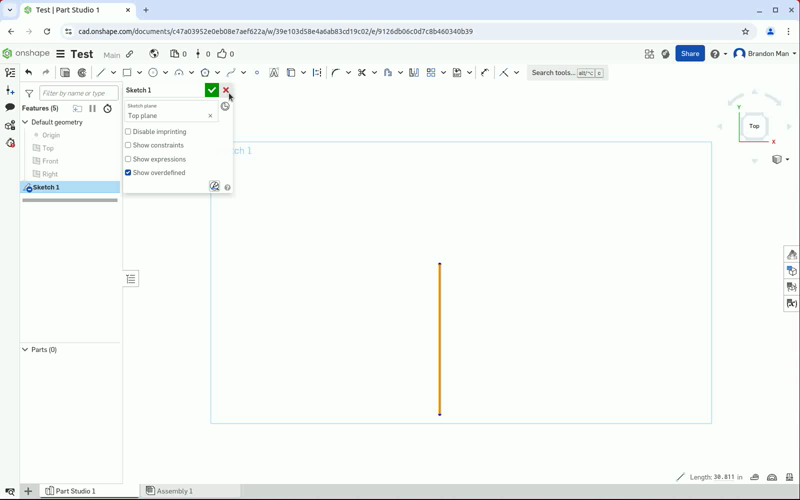
key(shift+s)
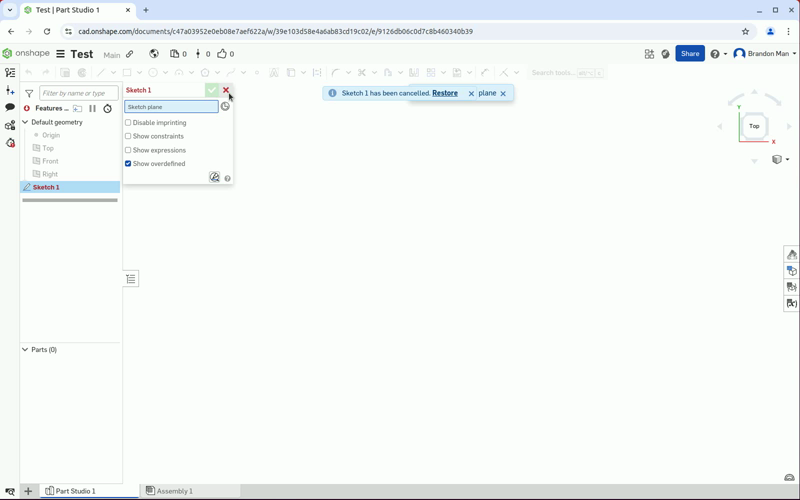
mouse_move(73, 150)
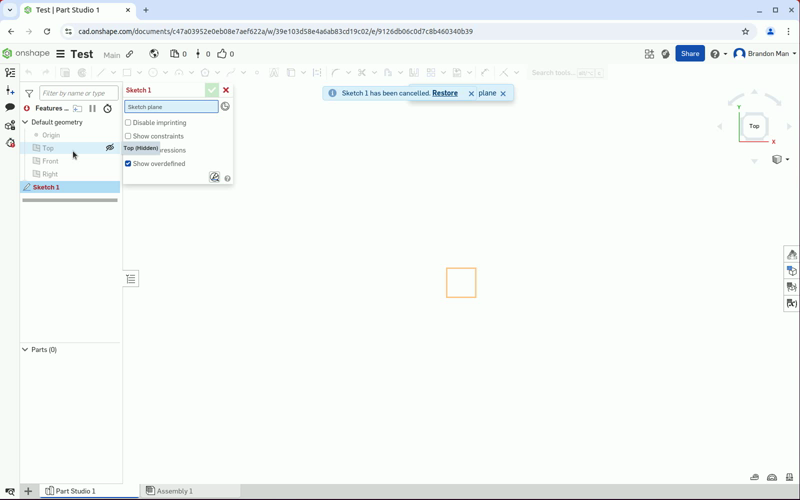
click(73, 150)
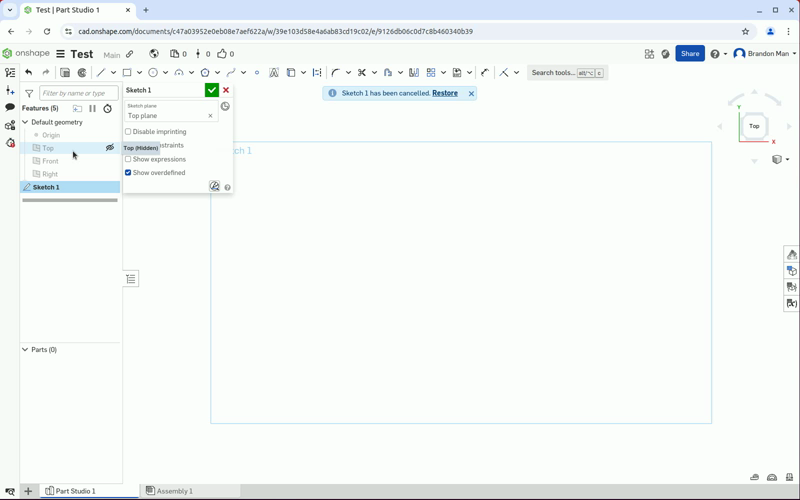
mouse_move(73, 352)
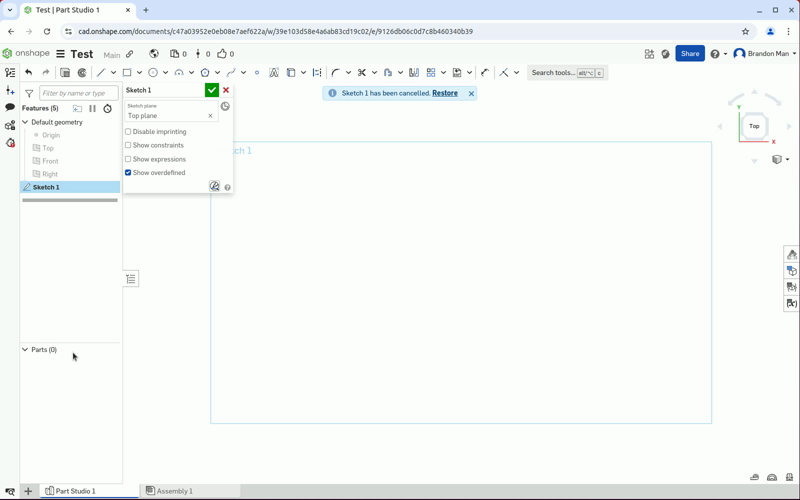
key(y)
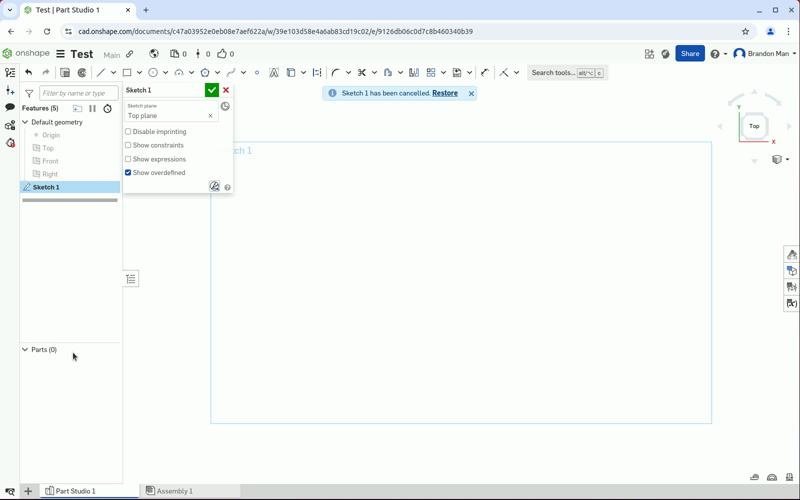
key(l)
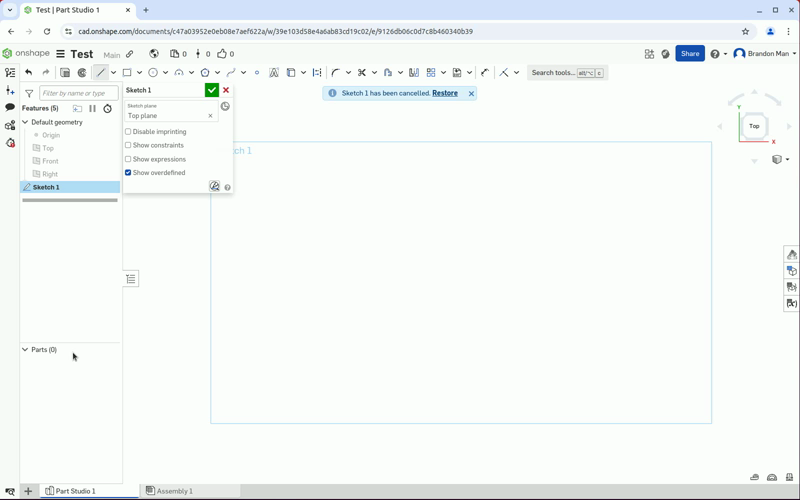
key_down(shift)
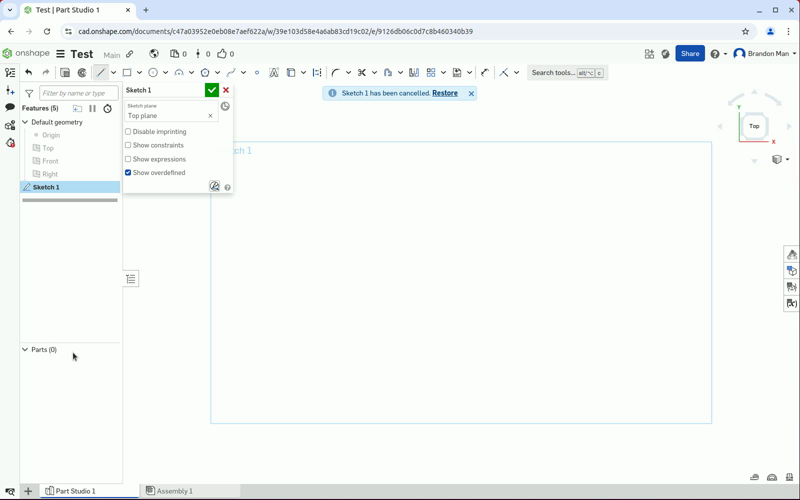
mouse_move(392, 282)
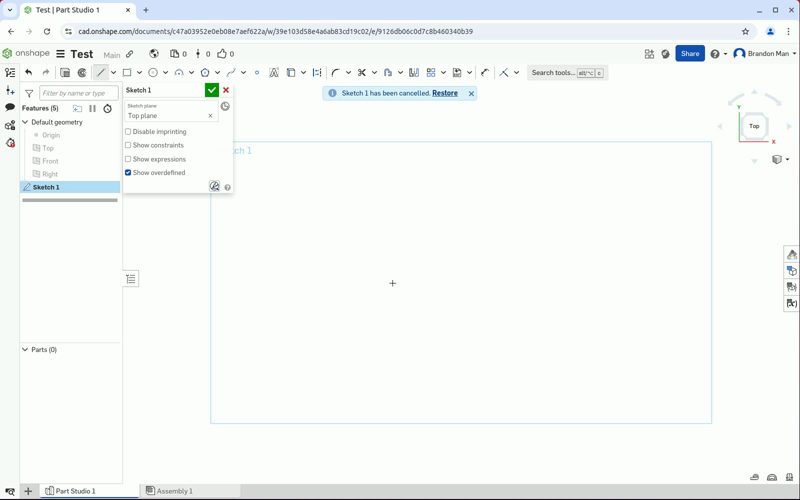
click(392, 282)
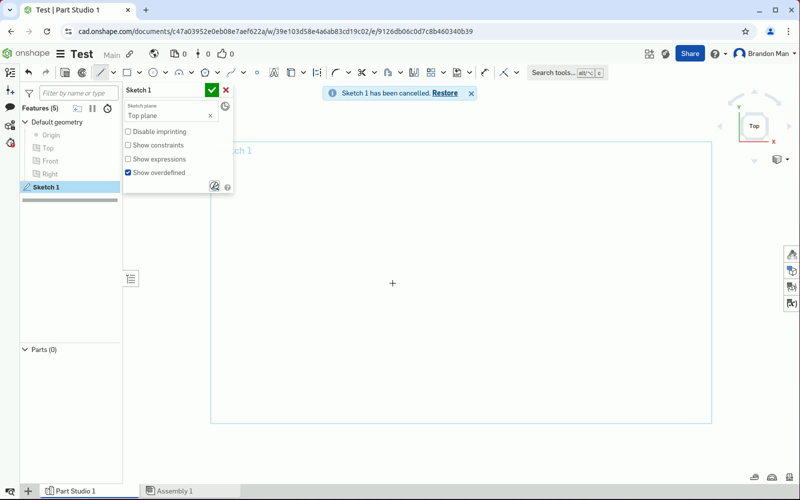
key_up(shift)
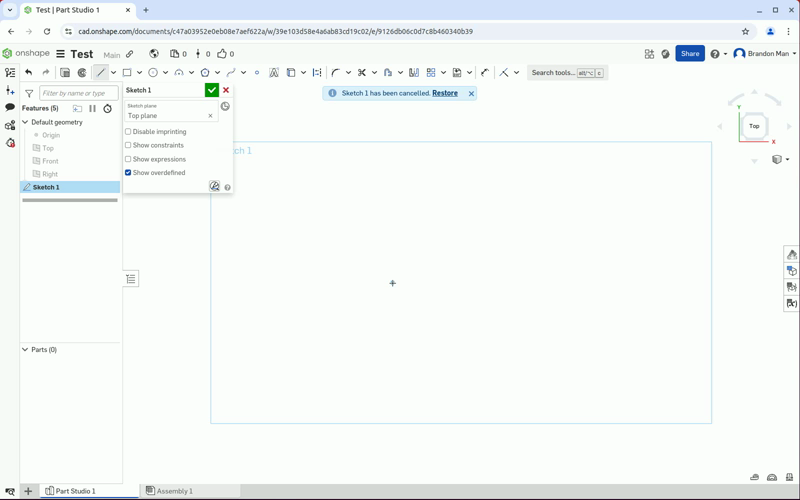
key_down(shift)
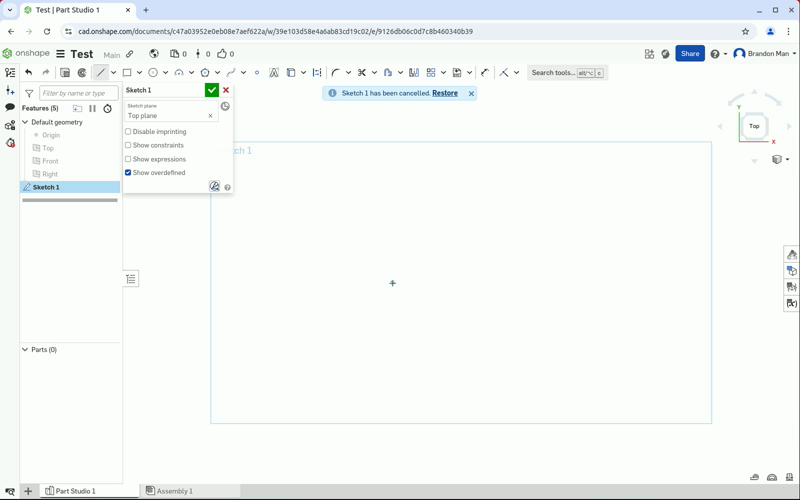
mouse_move(461, 282)
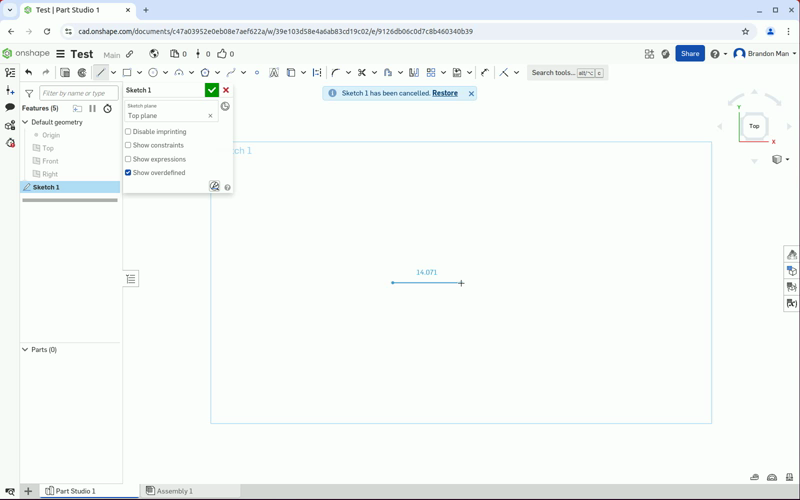
click(461, 282)
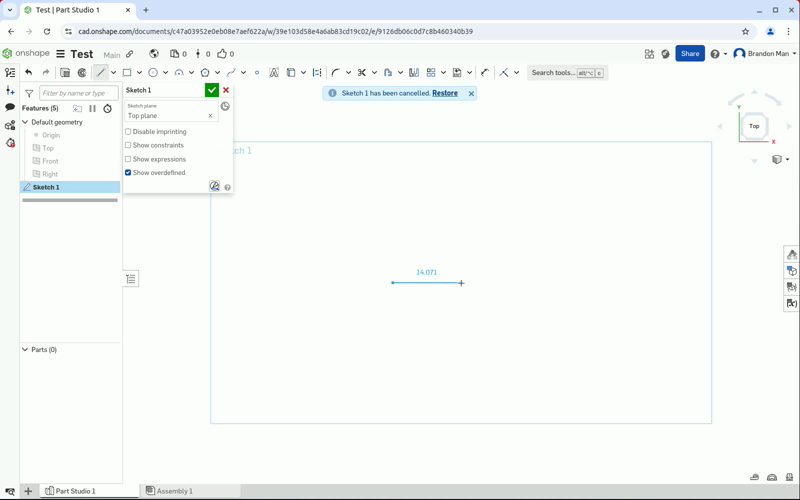
key_up(shift)
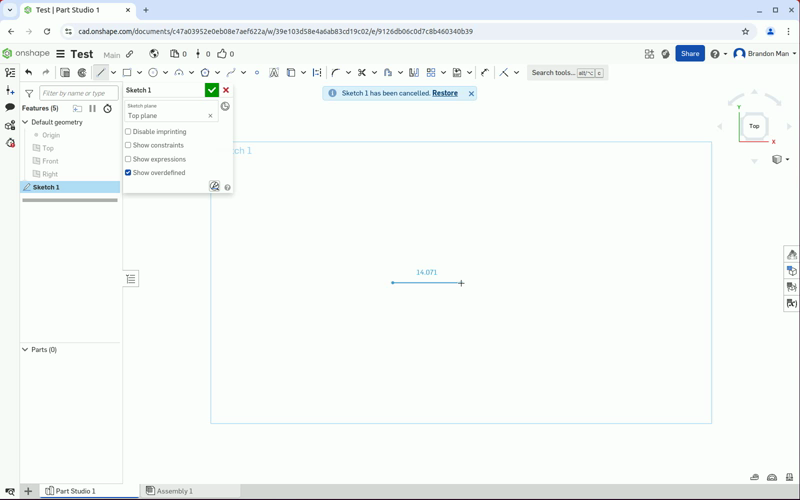
key_down(shift)
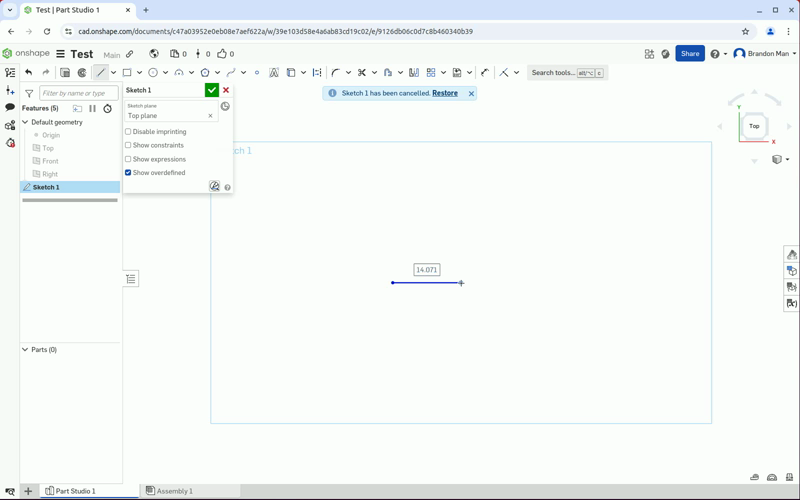
mouse_move(461, 170)
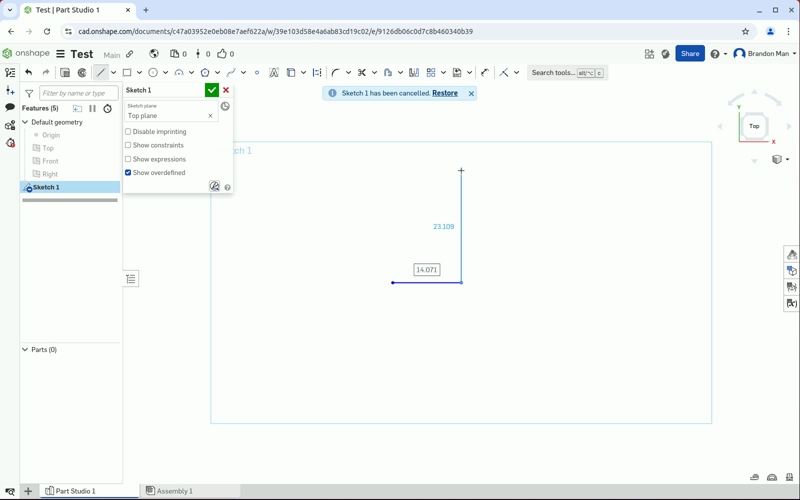
click(461, 170)
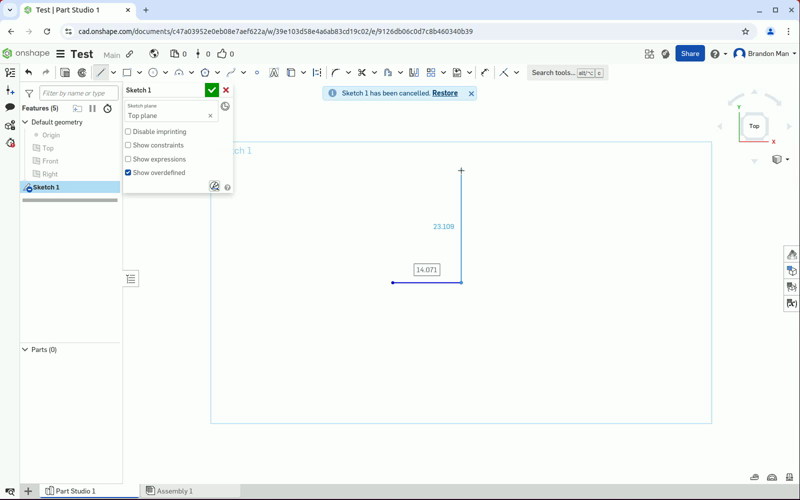
key_up(shift)
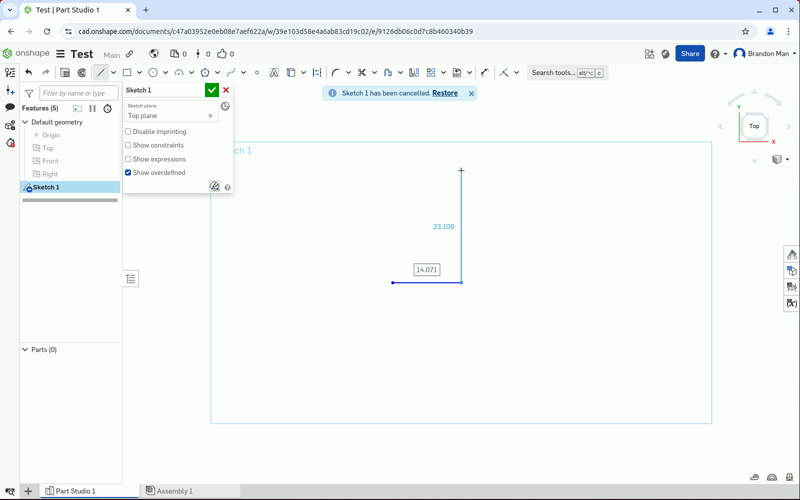
key_down(shift)
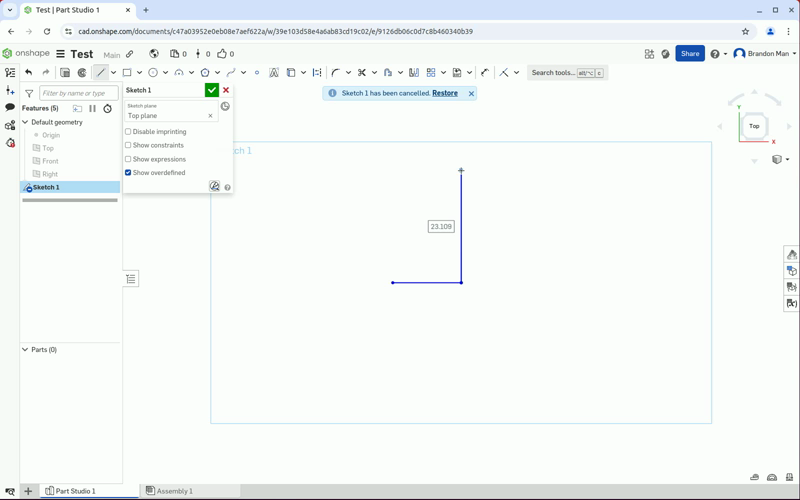
mouse_move(491, 170)
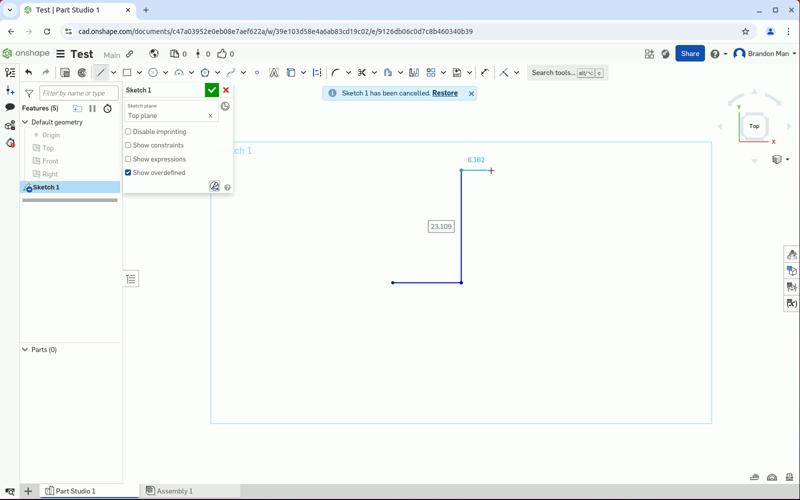
mouse_move(422, 170)
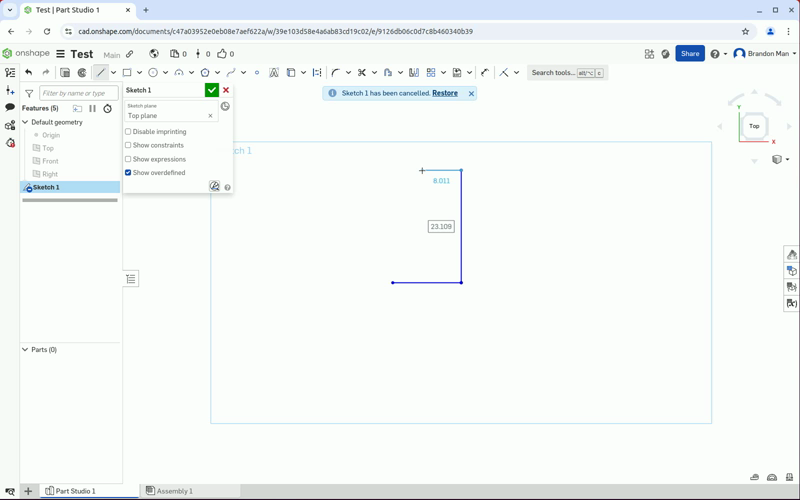
click(422, 170)
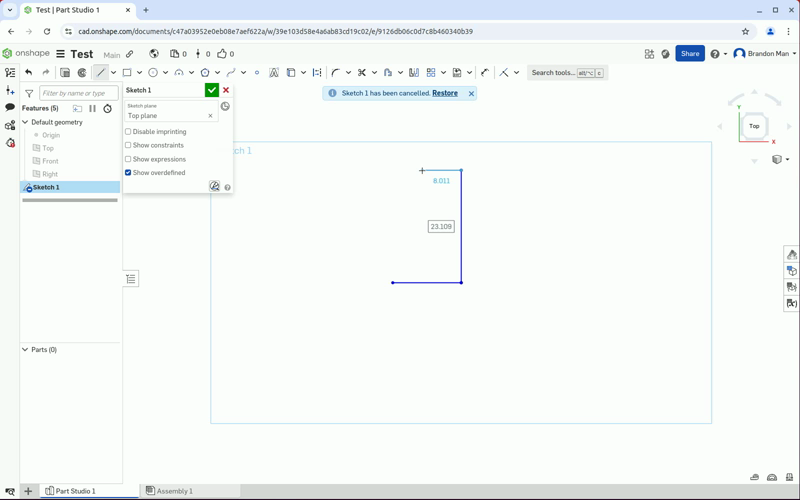
key_up(shift)
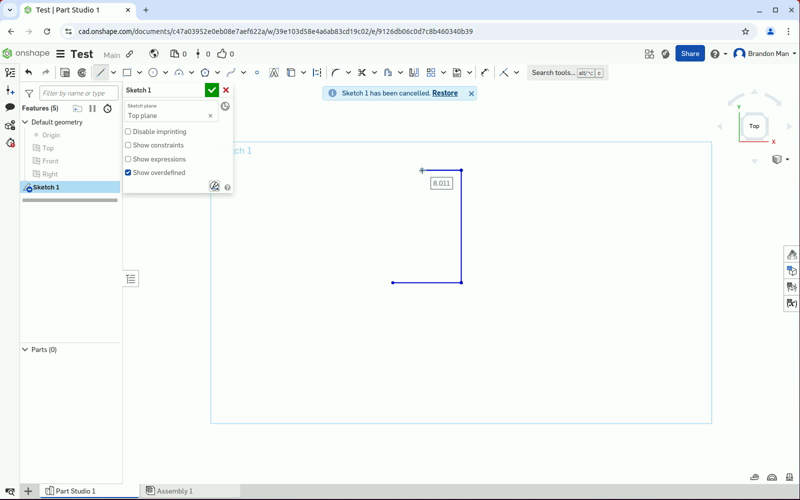
key_down(shift)
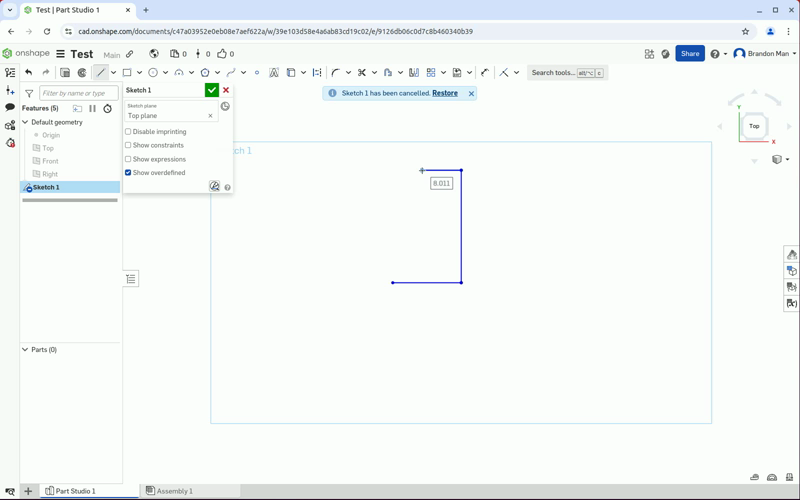
mouse_move(452, 170)
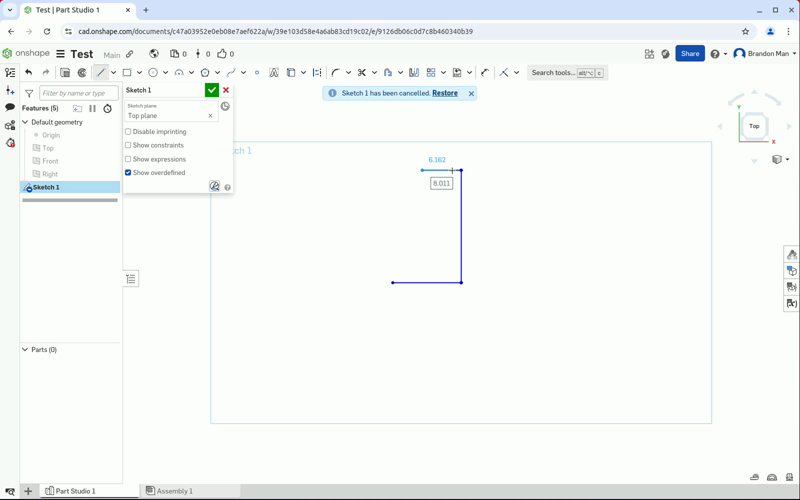
mouse_move(422, 214)
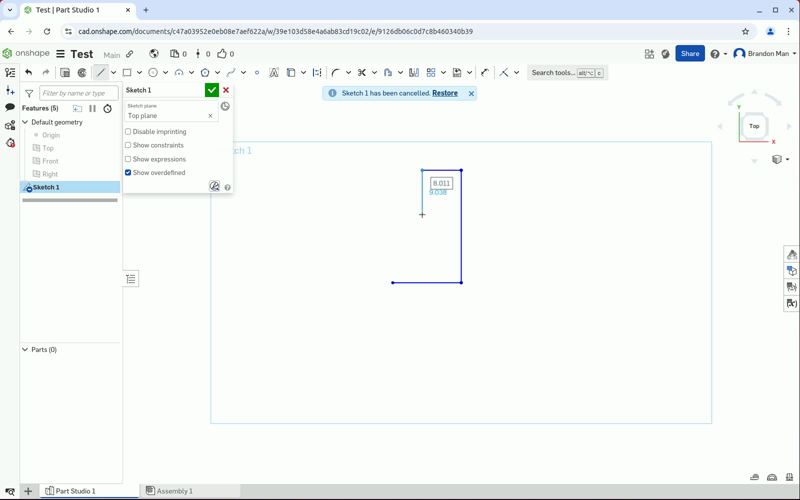
click(422, 214)
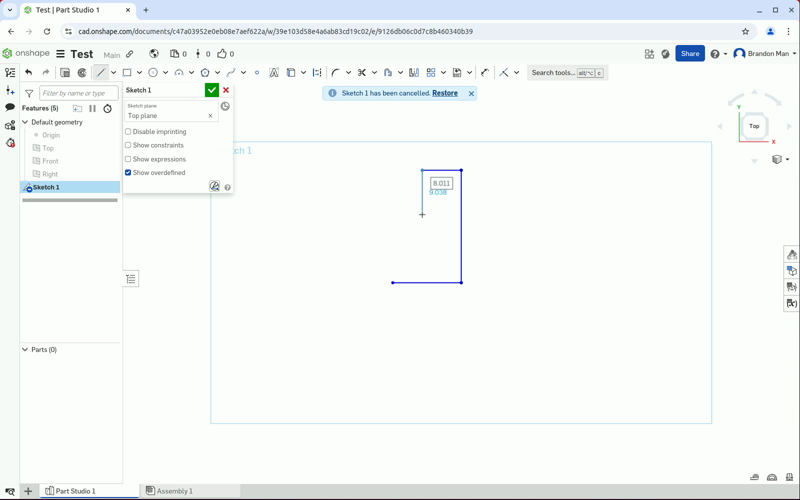
key_up(shift)
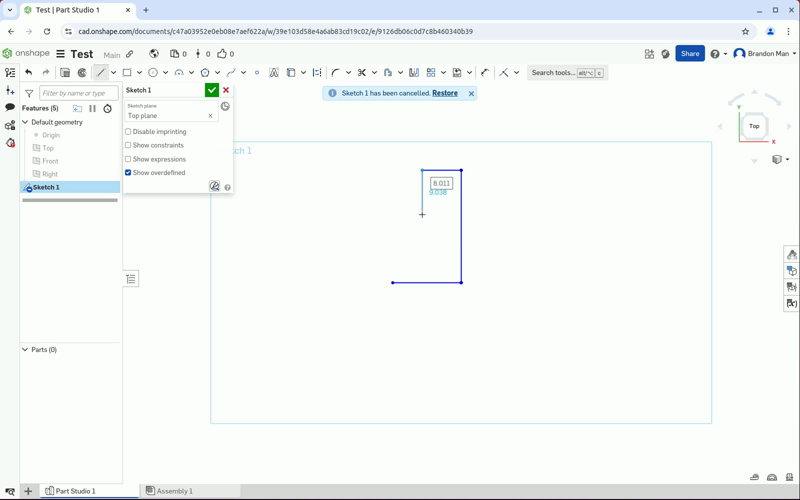
key_down(shift)
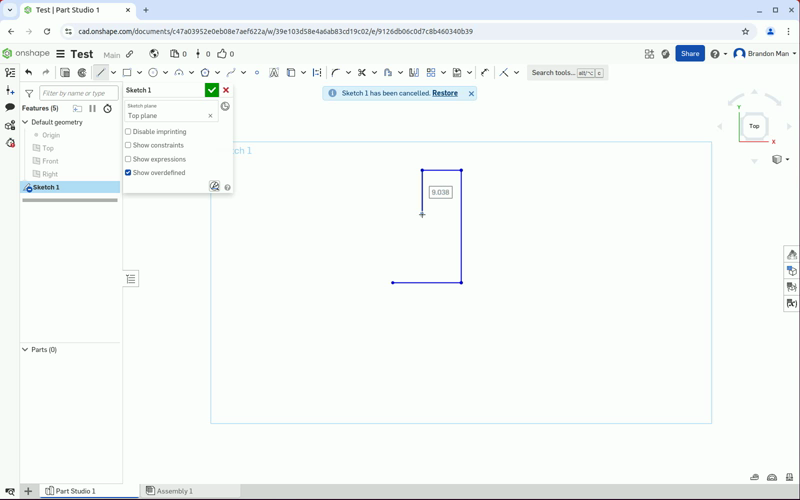
mouse_move(452, 214)
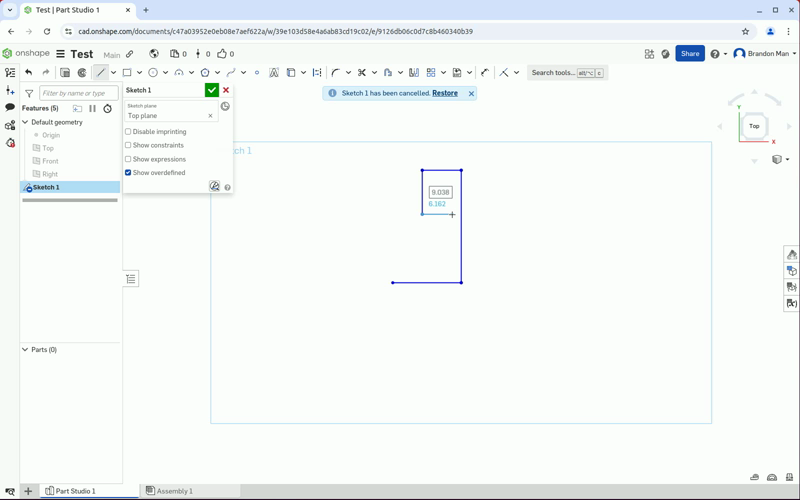
mouse_move(392, 214)
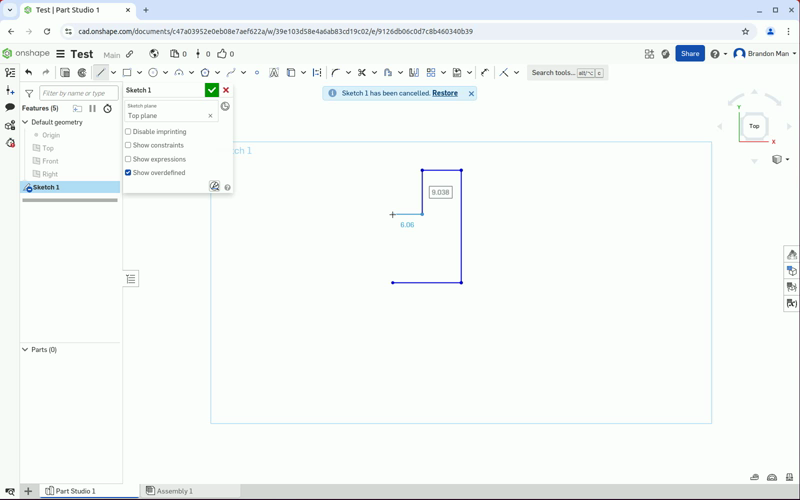
click(392, 214)
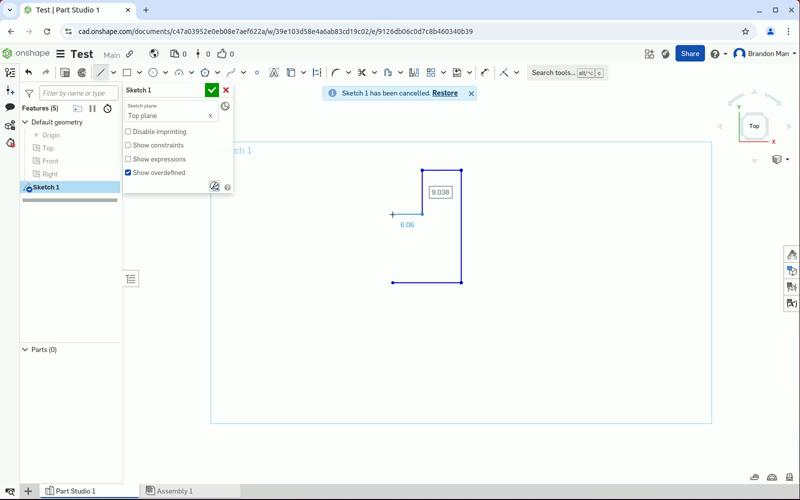
key_up(shift)
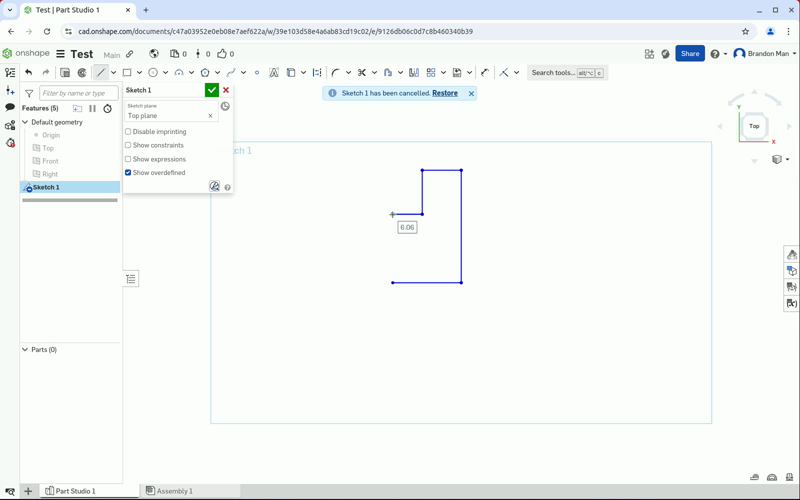
key_down(shift)
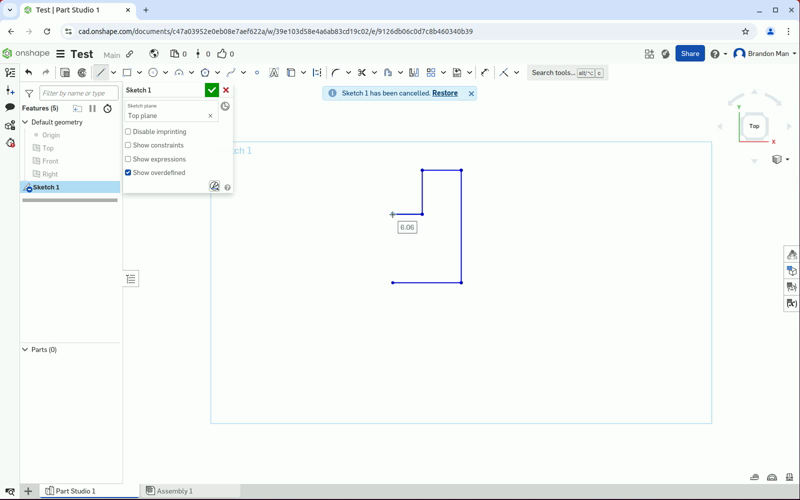
mouse_move(392, 282)
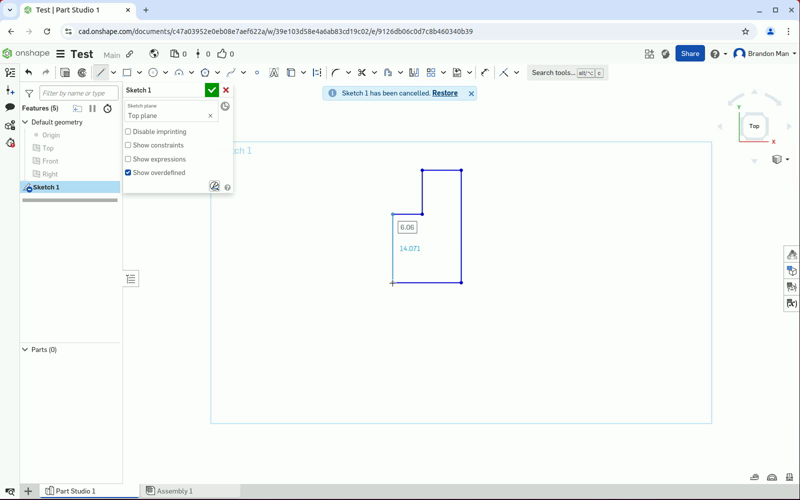
key_up(shift)
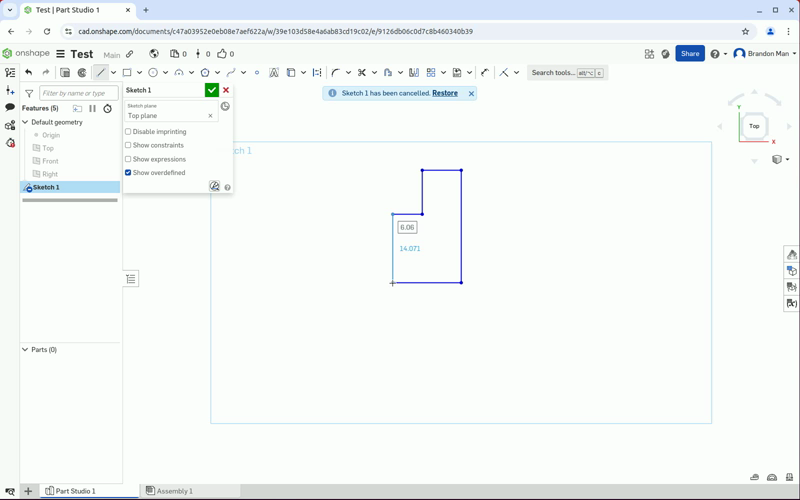
click(392, 282)
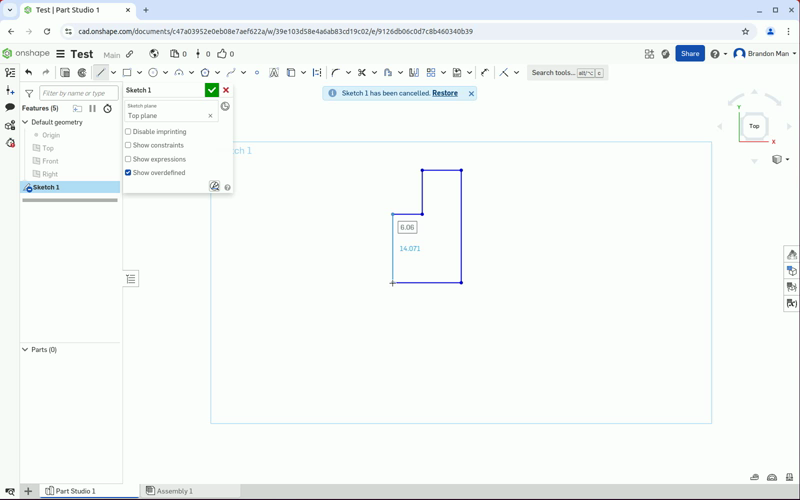
key(esc)
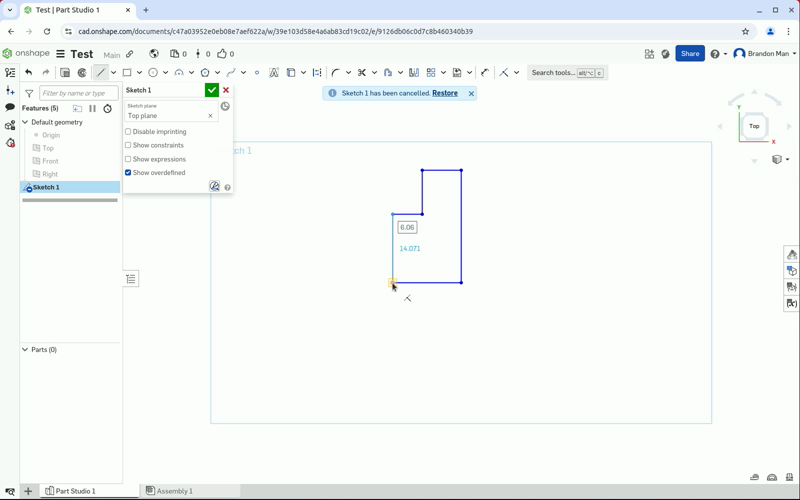
mouse_move(443, 208)
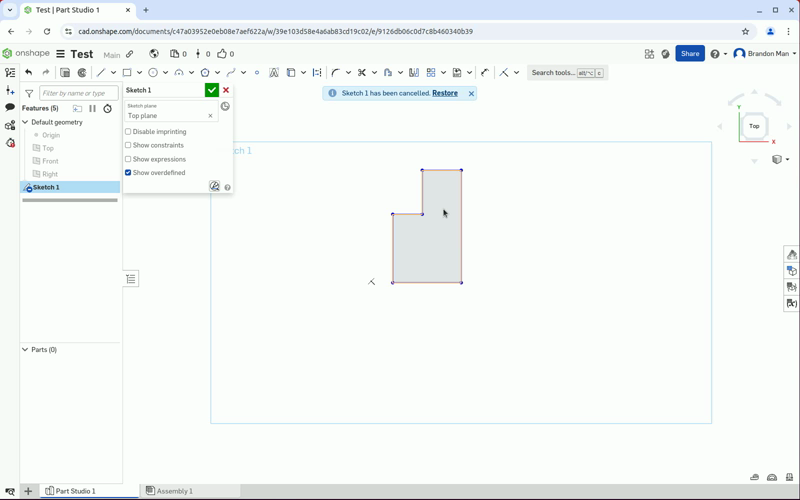
click(443, 208)
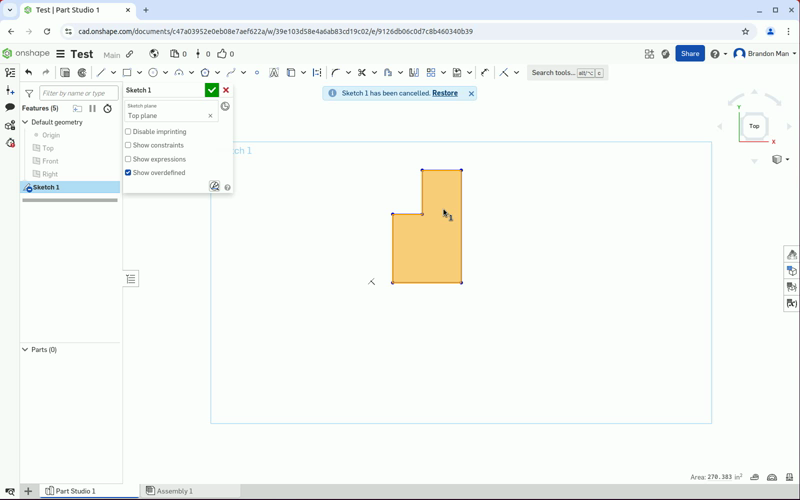
mouse_move(73, 352)
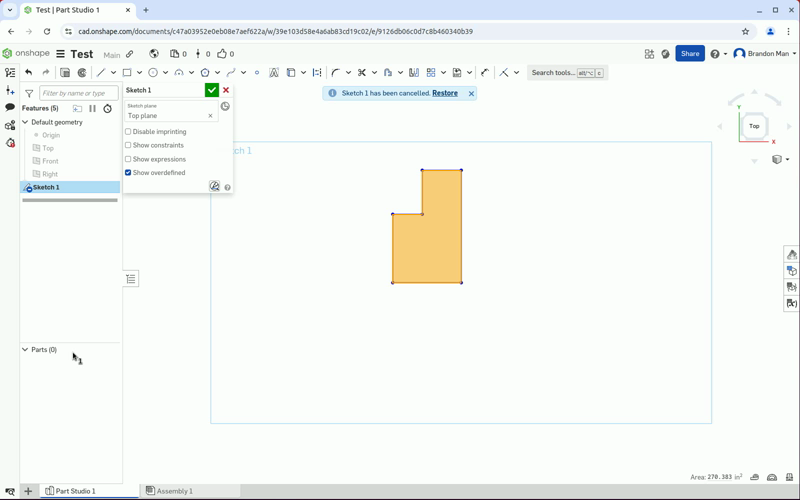
key(shift+y)
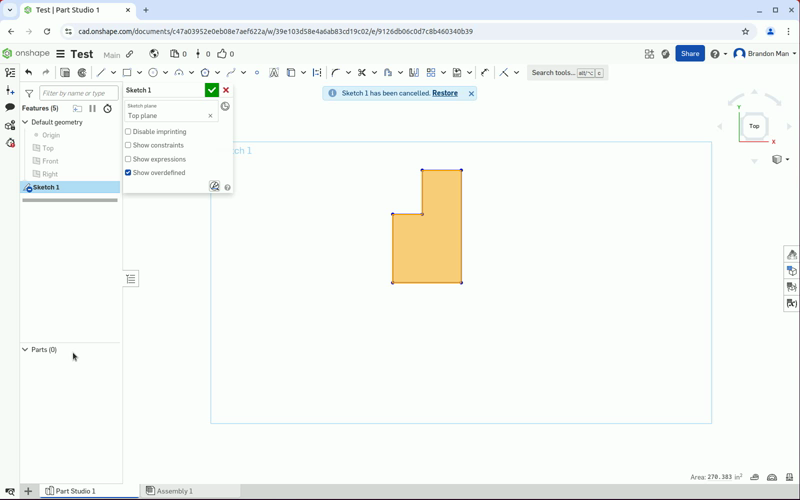
key(shift+e)
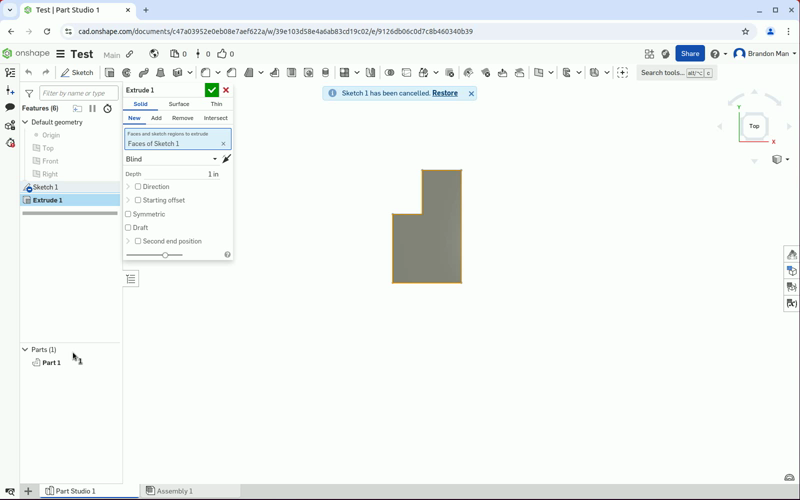
mouse_move(143, 106)
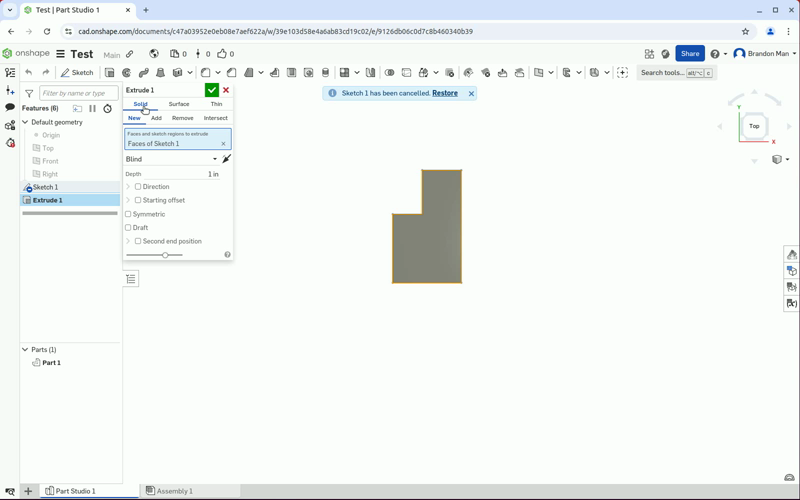
click(143, 106)
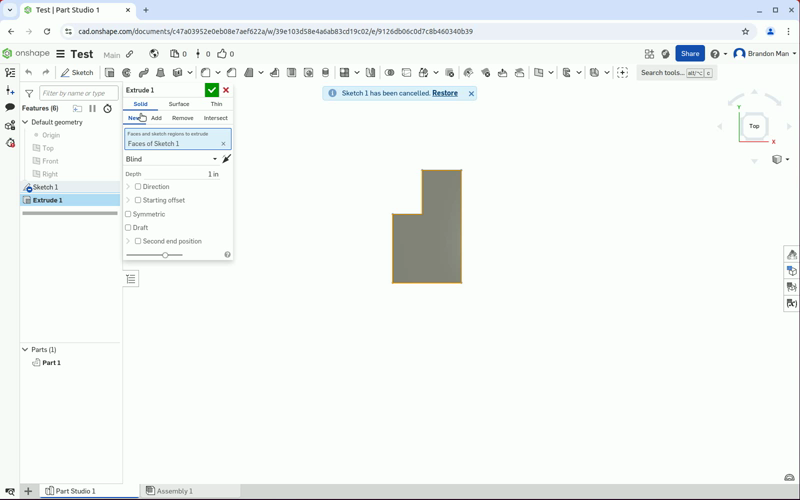
mouse_move(137, 120)
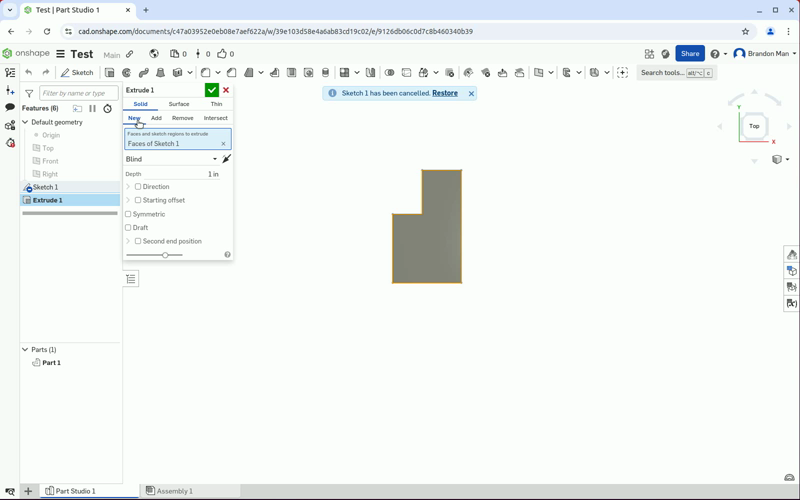
click(137, 120)
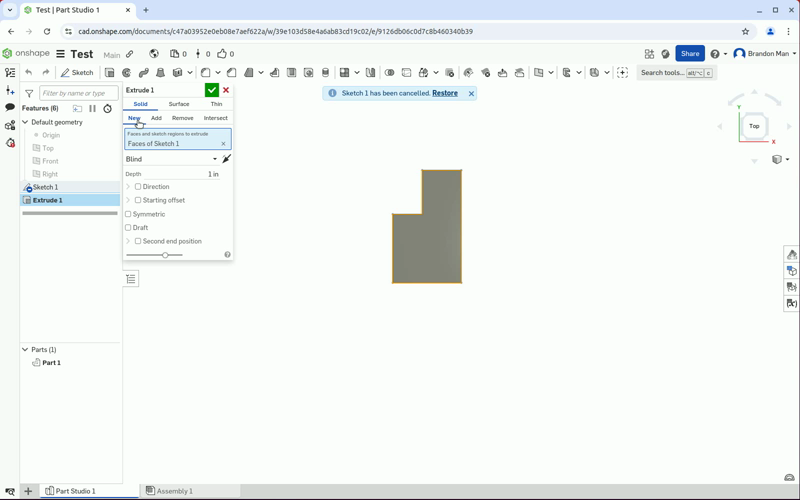
key(tab, 4)
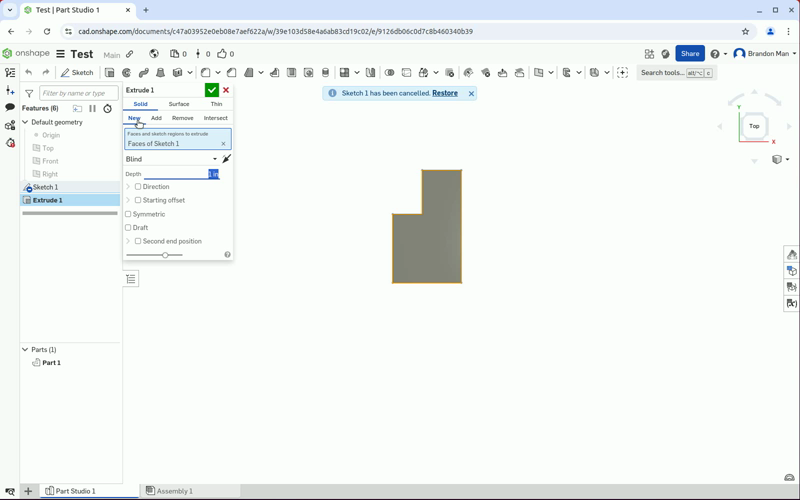
text(0.722)
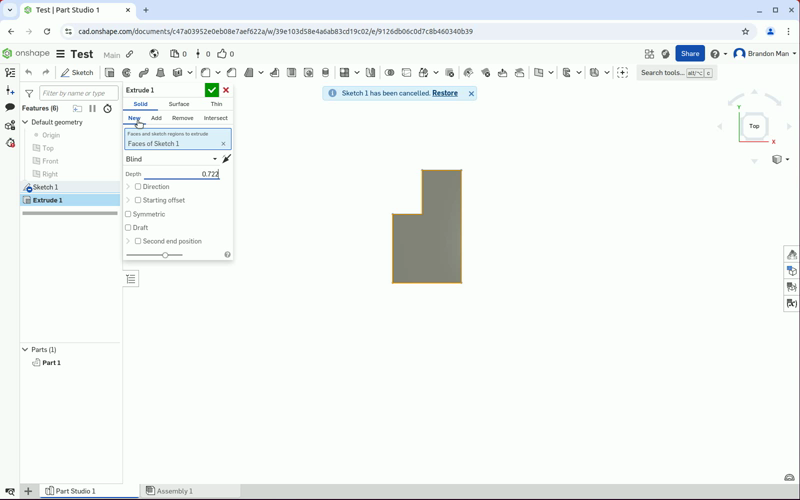
key(enter)
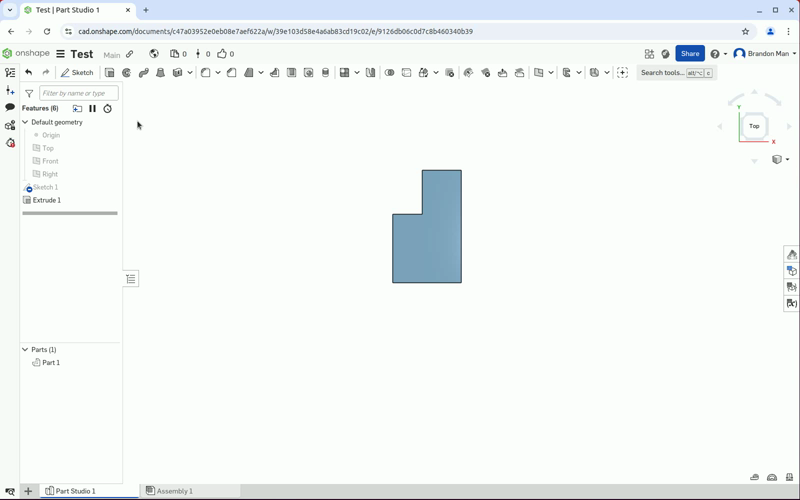
key(shift+h)
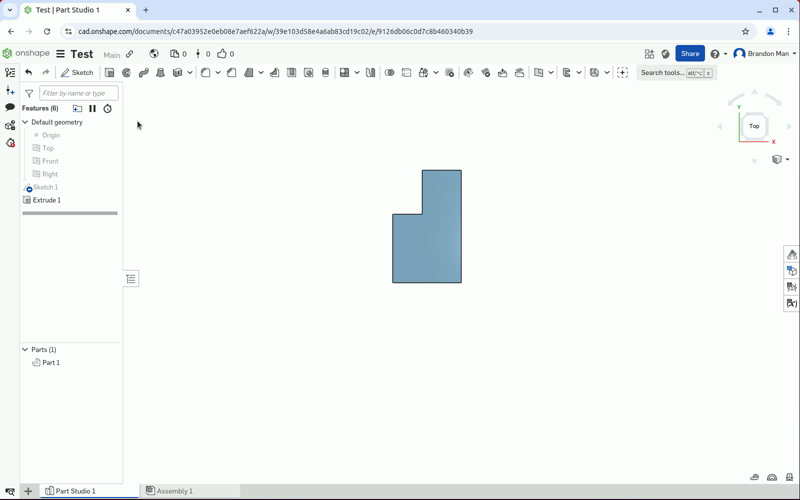
key(shift+h)
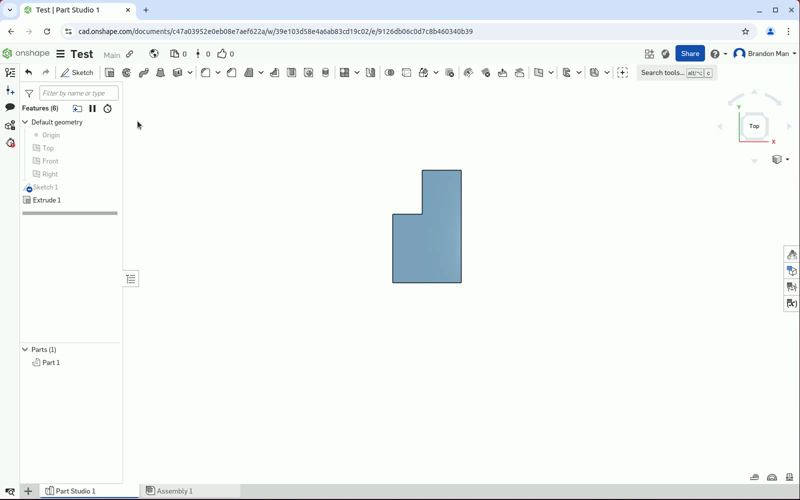
mouse_move(73, 189)
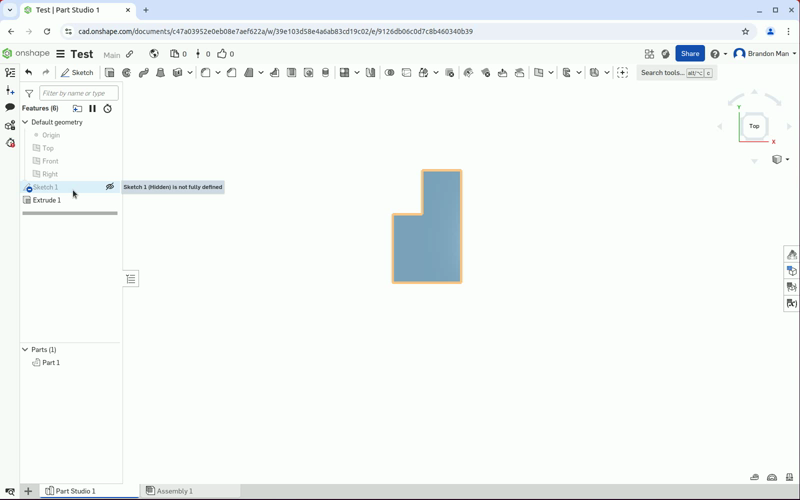
click(73, 189)
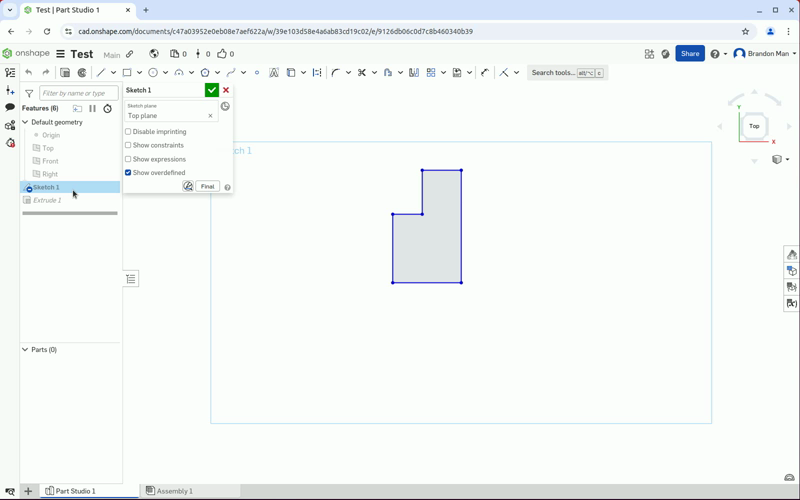
mouse_move(229, 92)
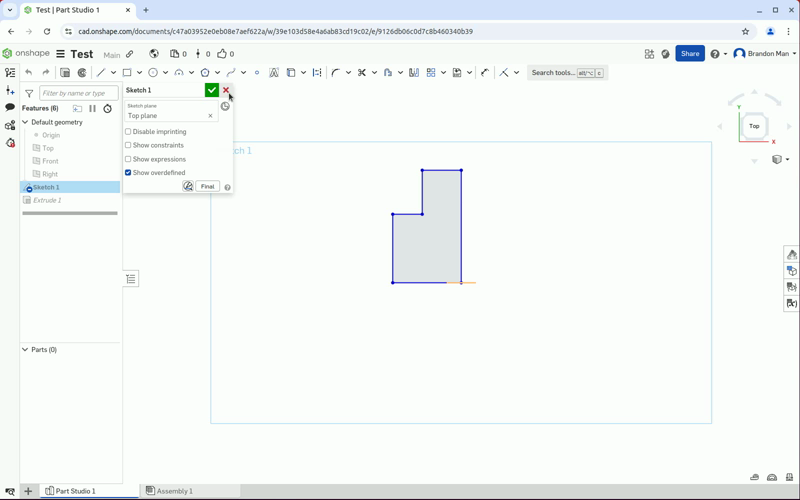
click(229, 92)
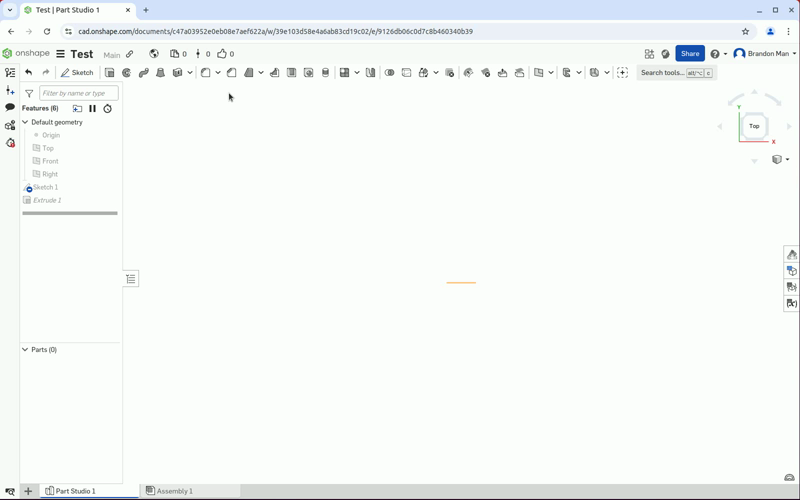
mouse_move(541, 75)
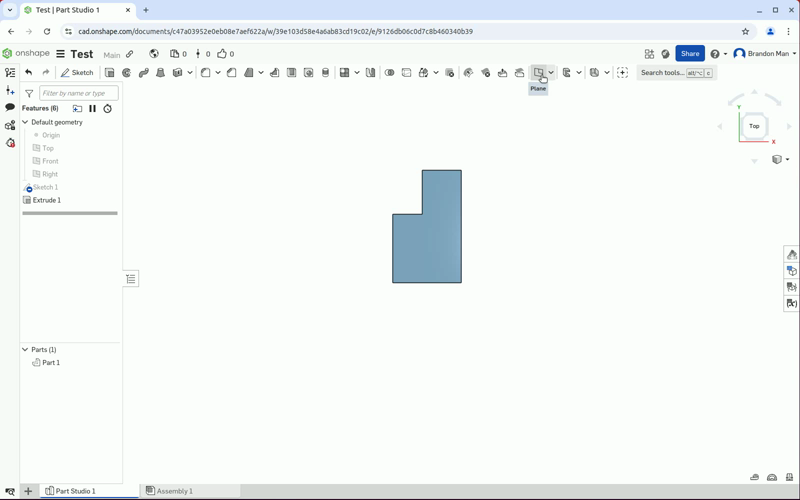
click(541, 75)
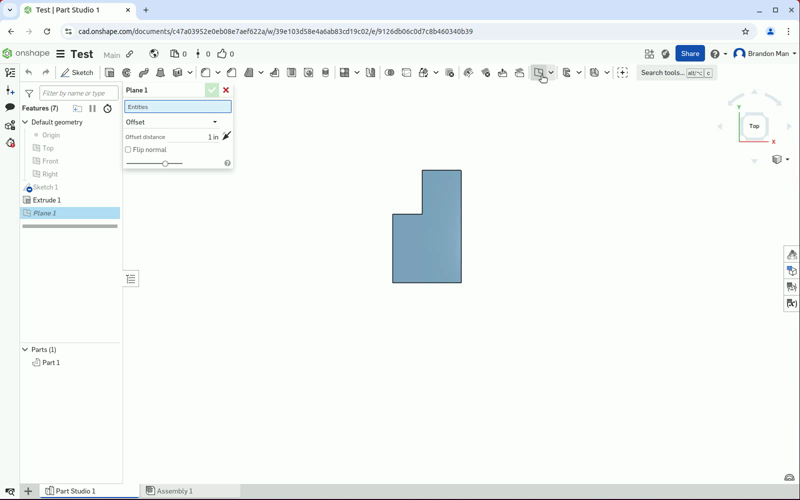
mouse_move(73, 150)
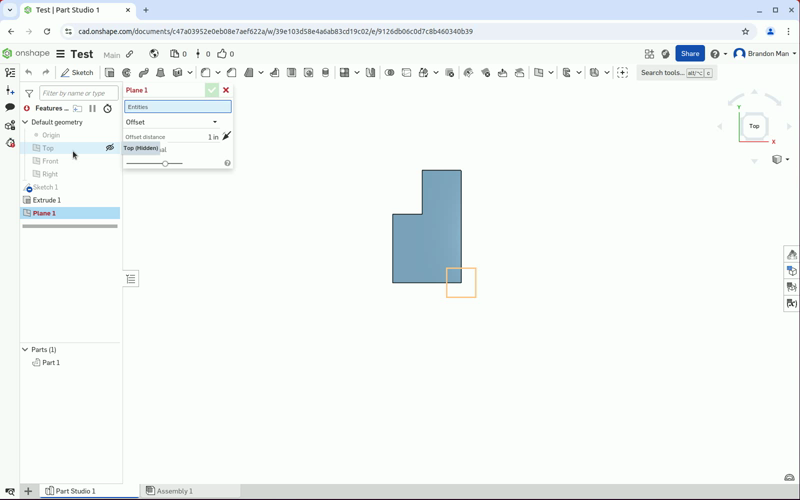
click(73, 150)
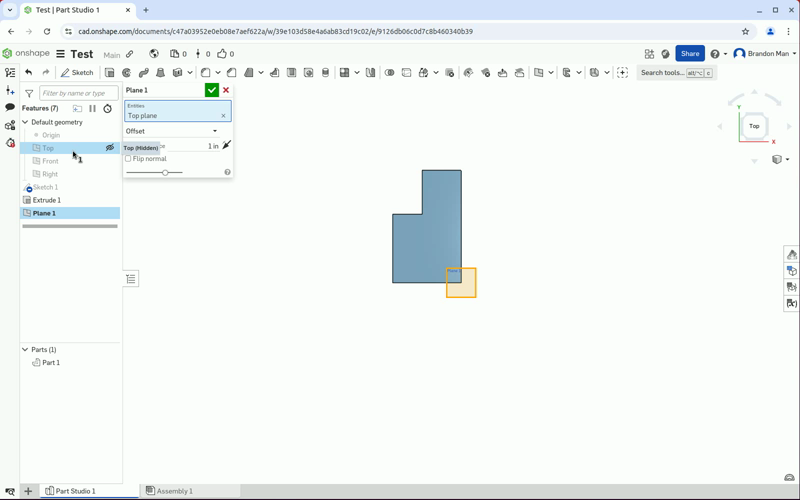
key(tab, 2)
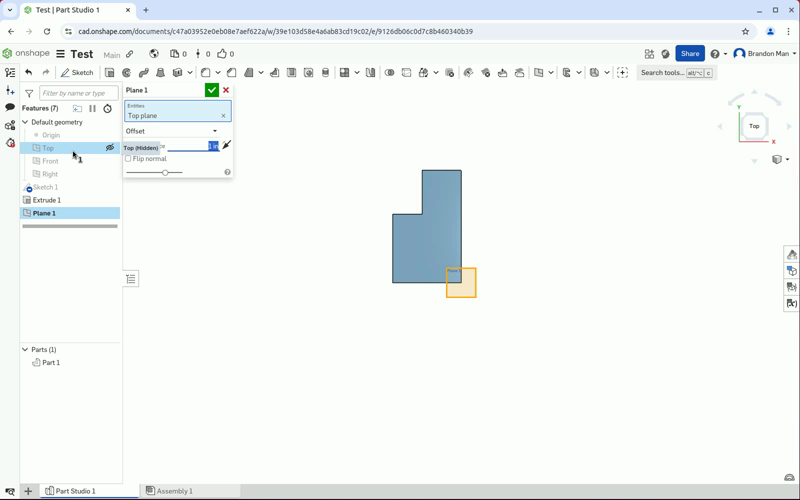
text(0.709)
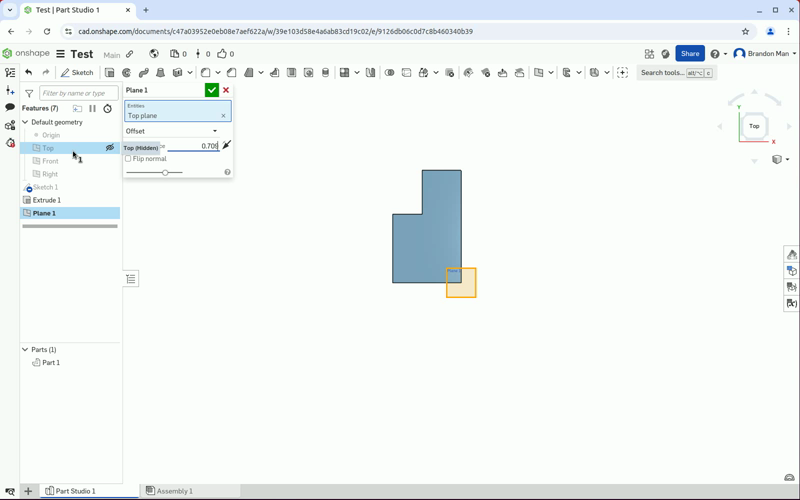
key(enter, 2)
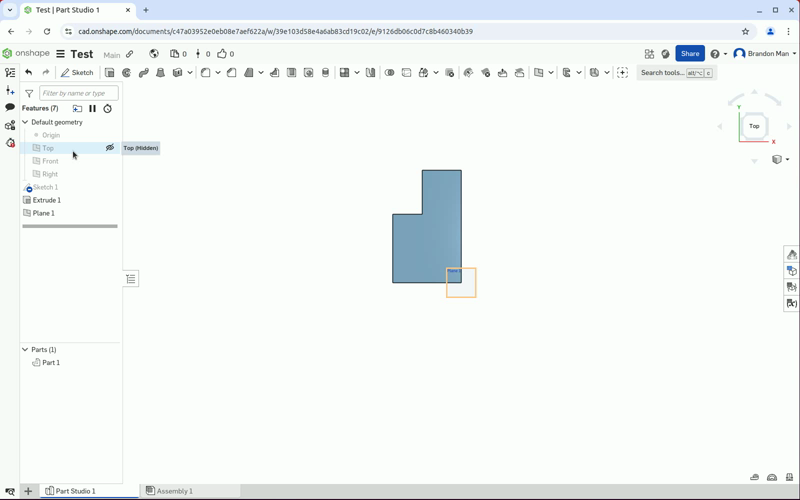
key(shift+s)
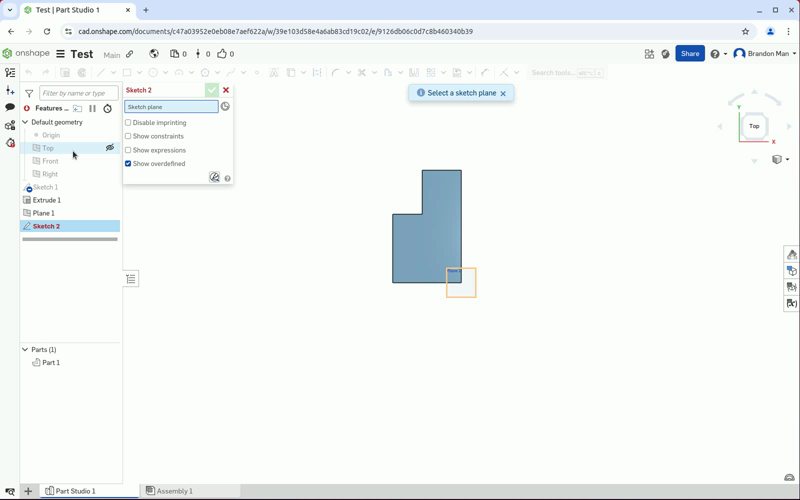
mouse_move(73, 215)
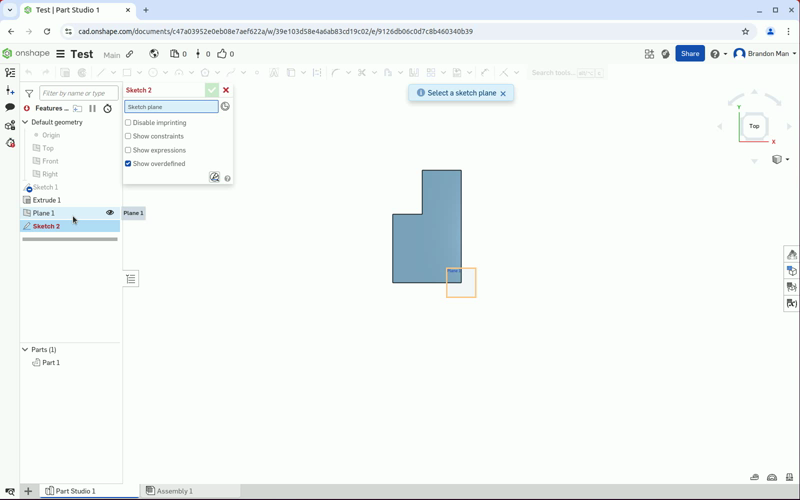
click(73, 215)
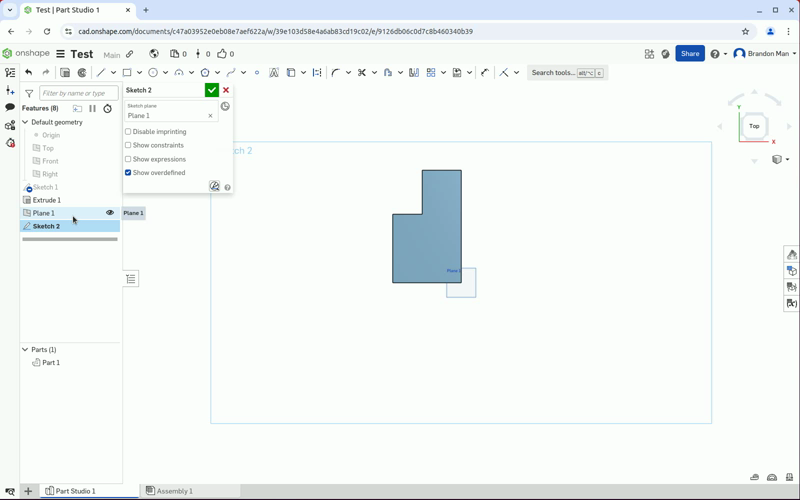
mouse_move(73, 352)
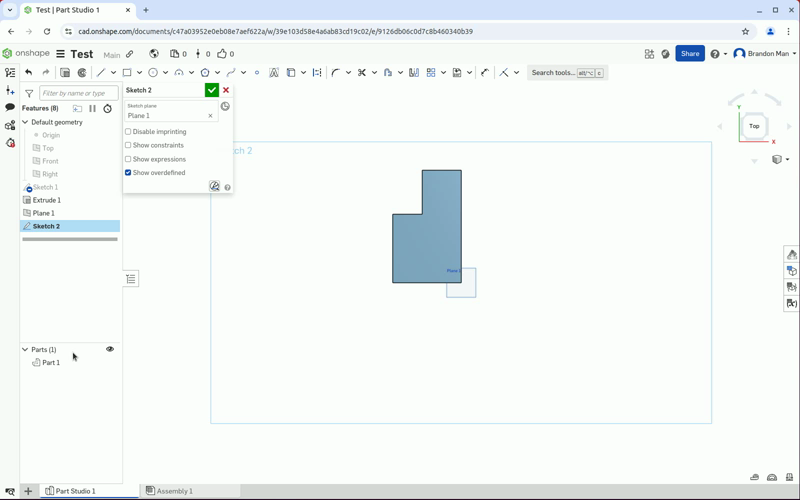
key(y)
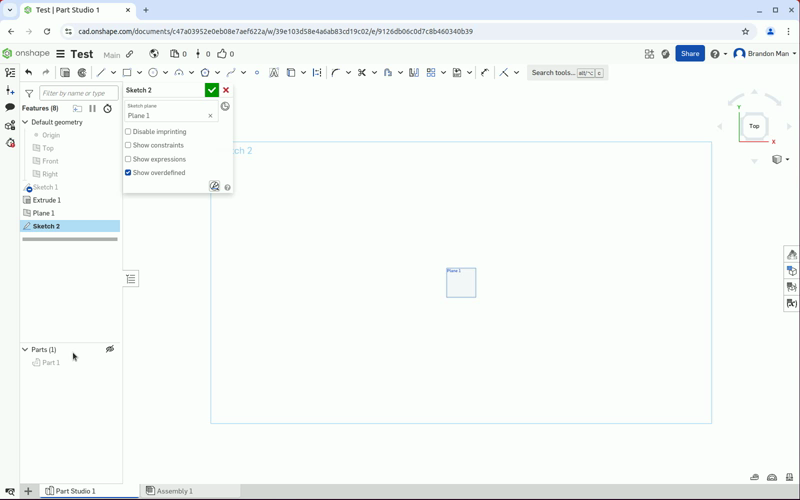
key(l)
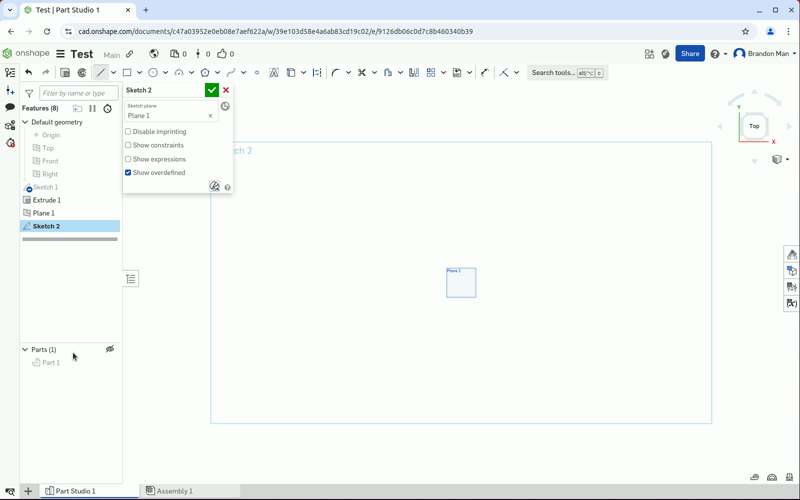
key_down(shift)
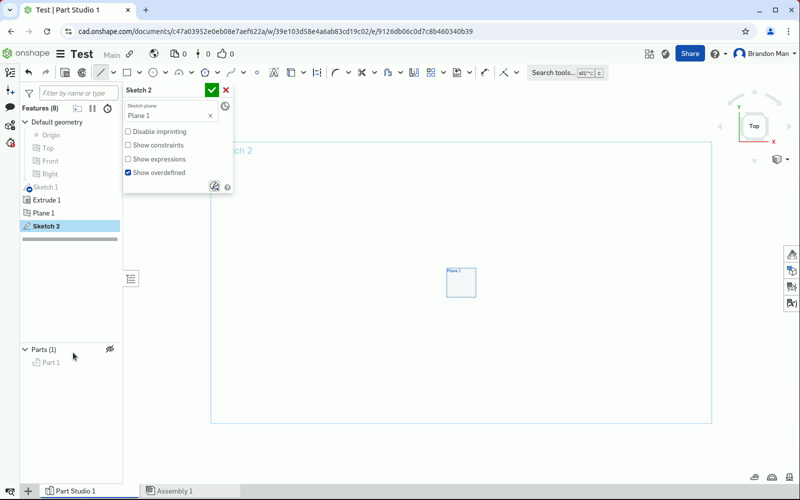
mouse_move(392, 282)
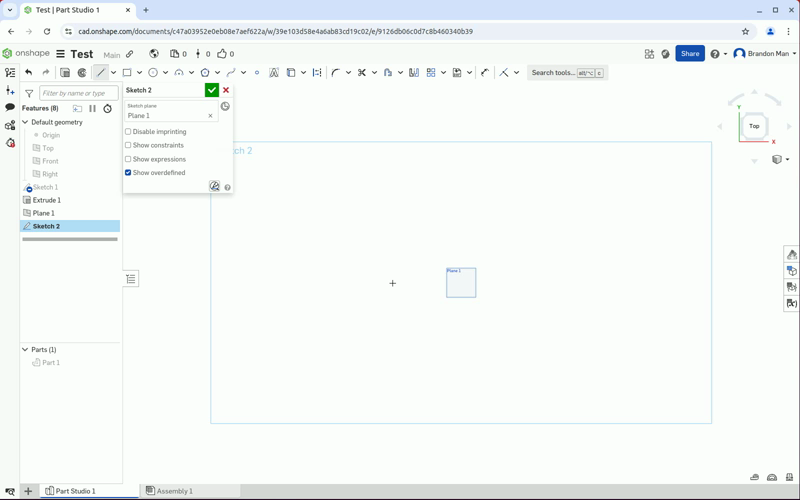
click(392, 282)
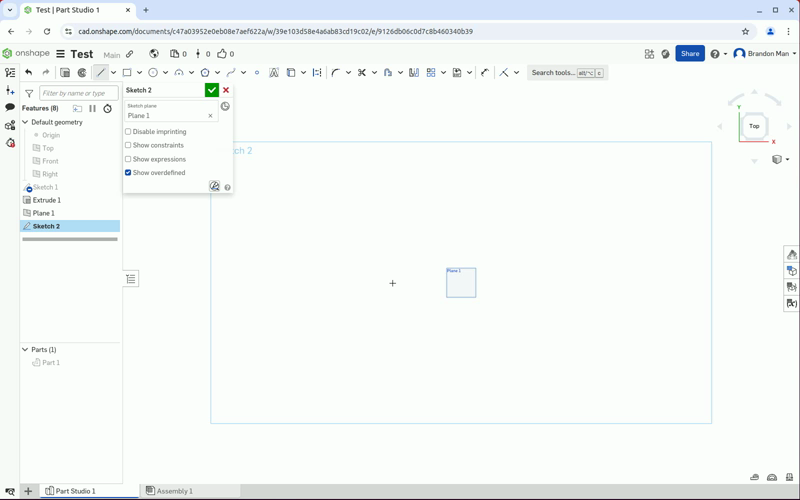
key_up(shift)
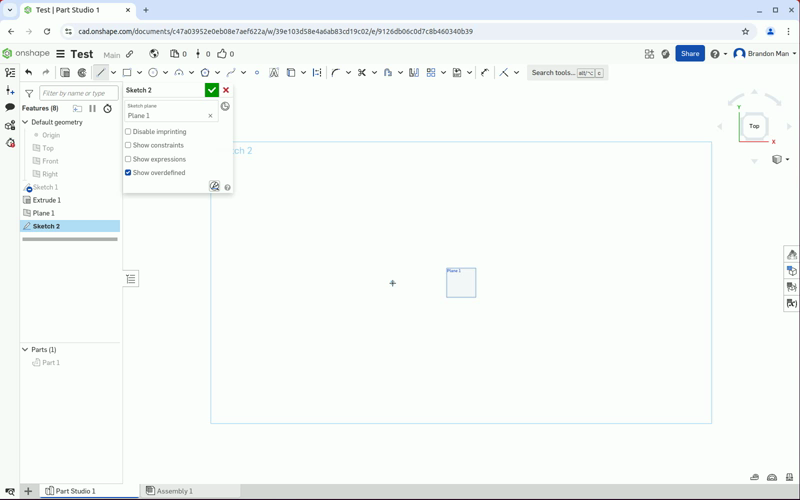
key_down(shift)
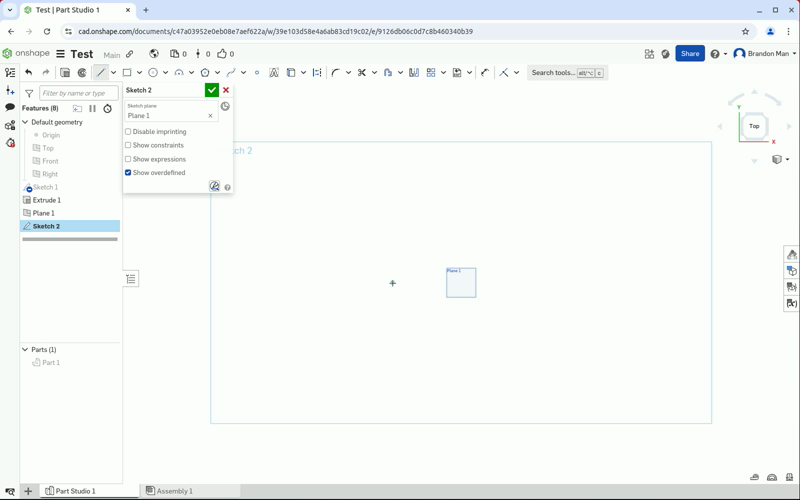
mouse_move(461, 282)
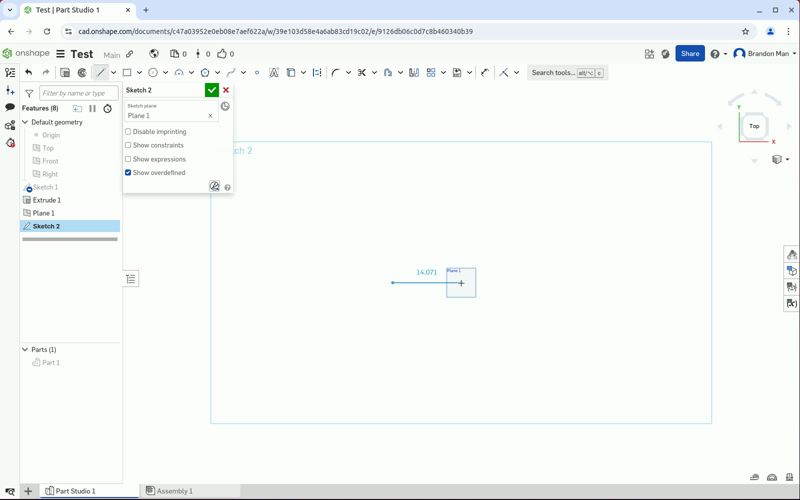
click(461, 282)
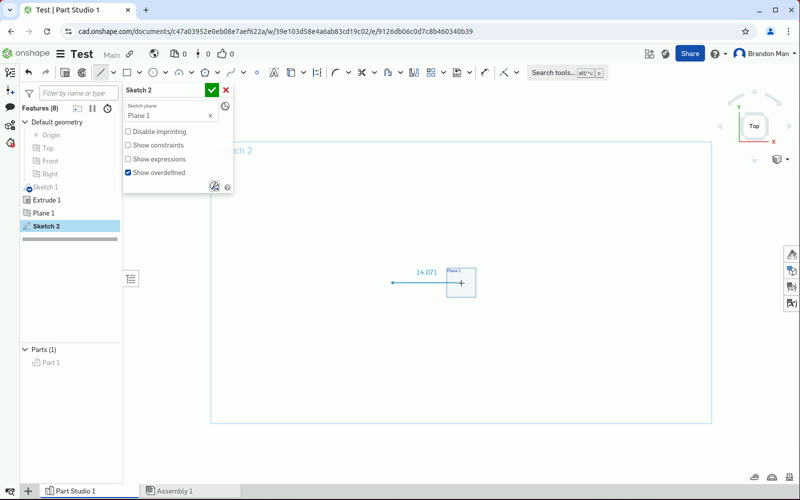
key_up(shift)
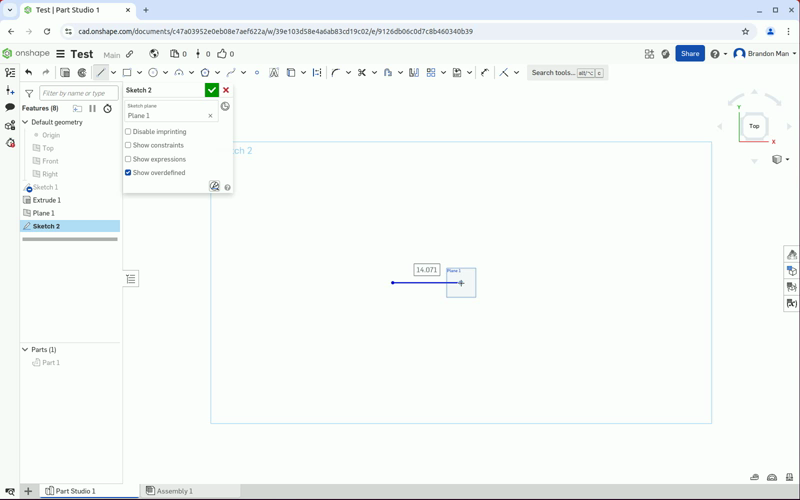
key_down(shift)
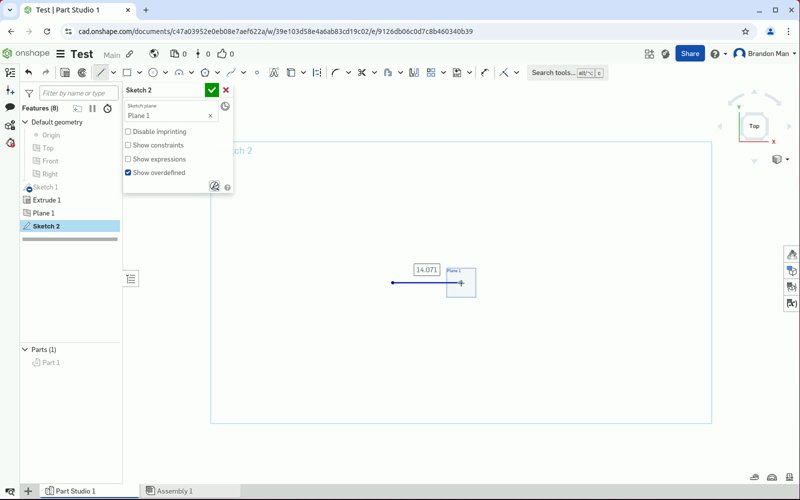
mouse_move(491, 282)
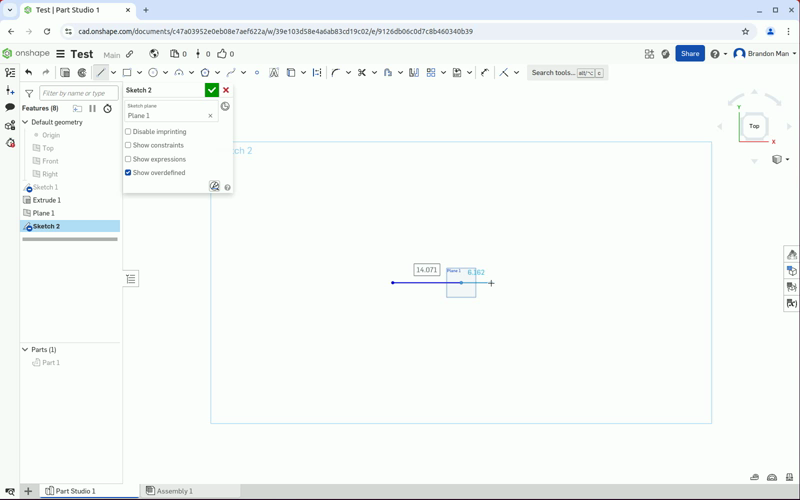
mouse_move(461, 279)
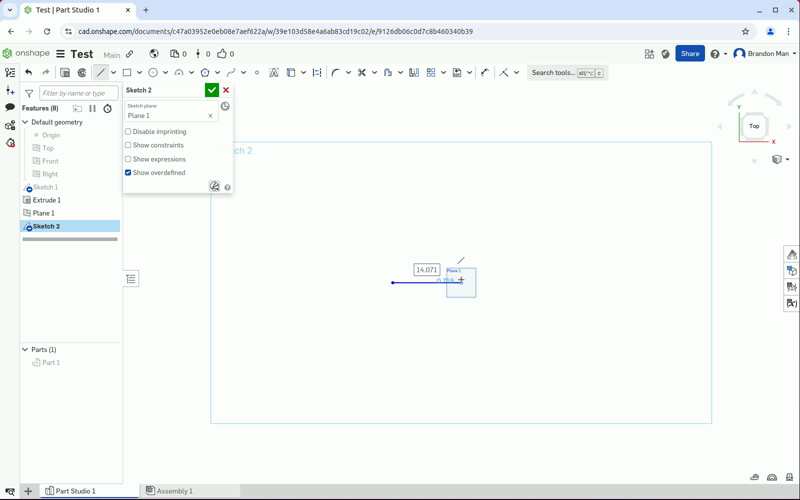
scroll(6)
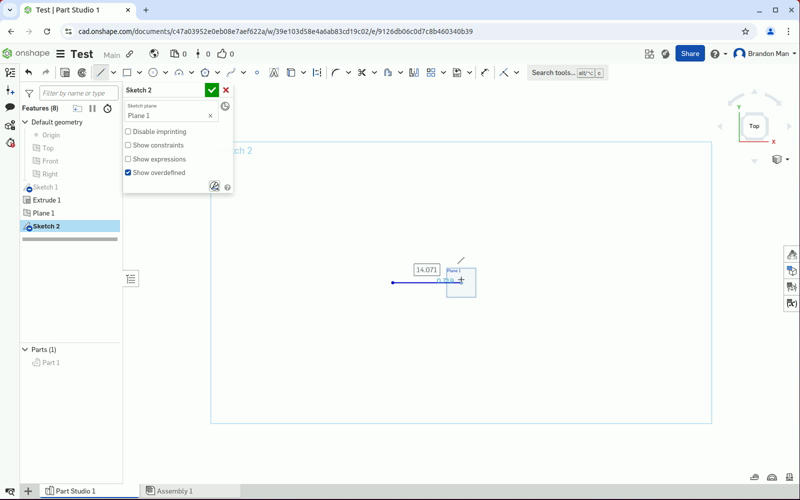
scroll(6)
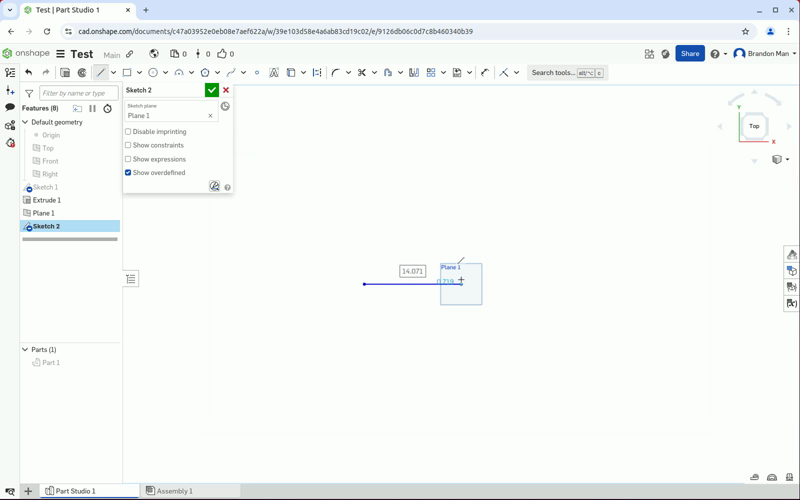
scroll(6)
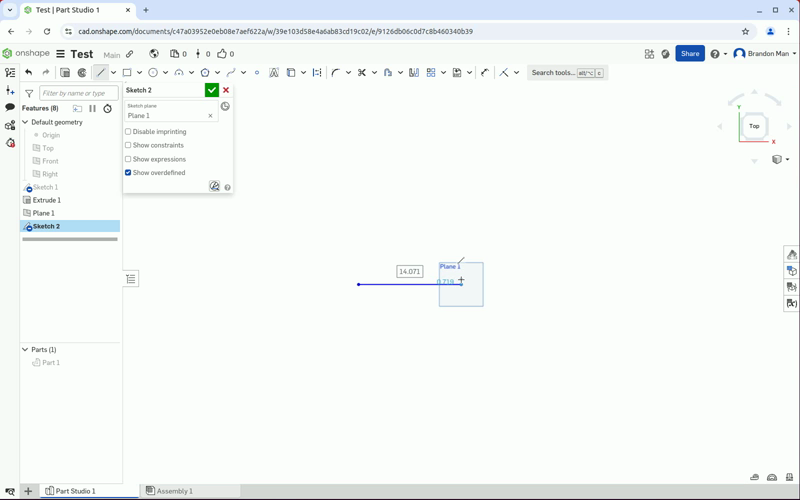
scroll(6)
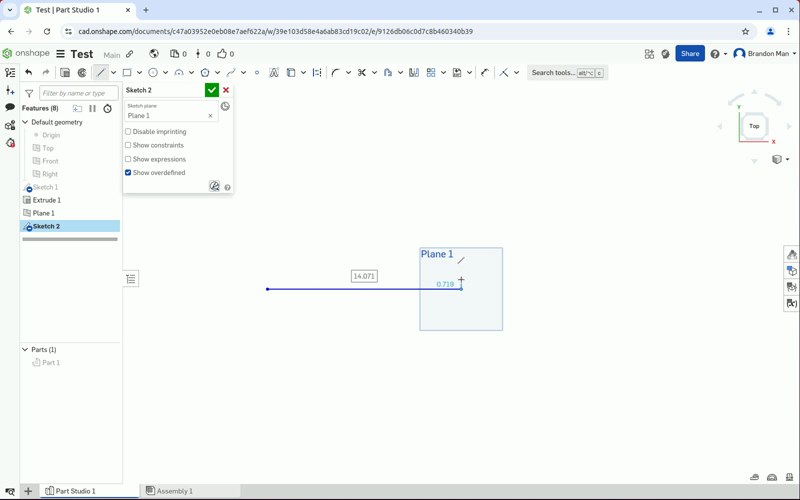
scroll(6)
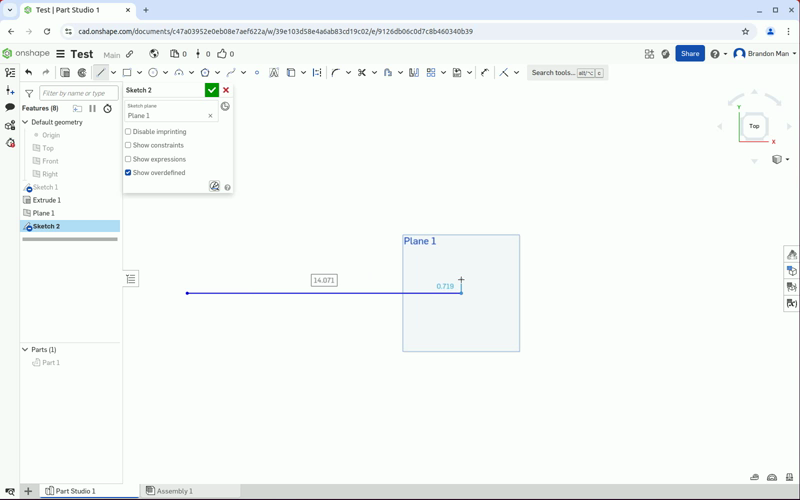
scroll(6)
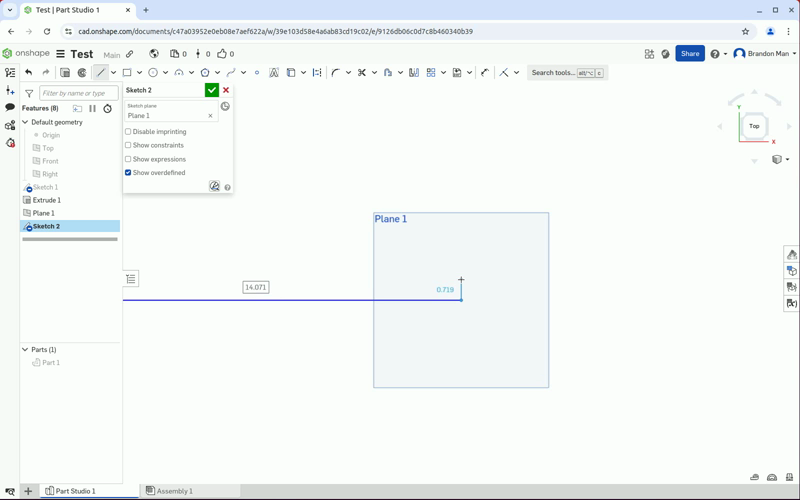
scroll(6)
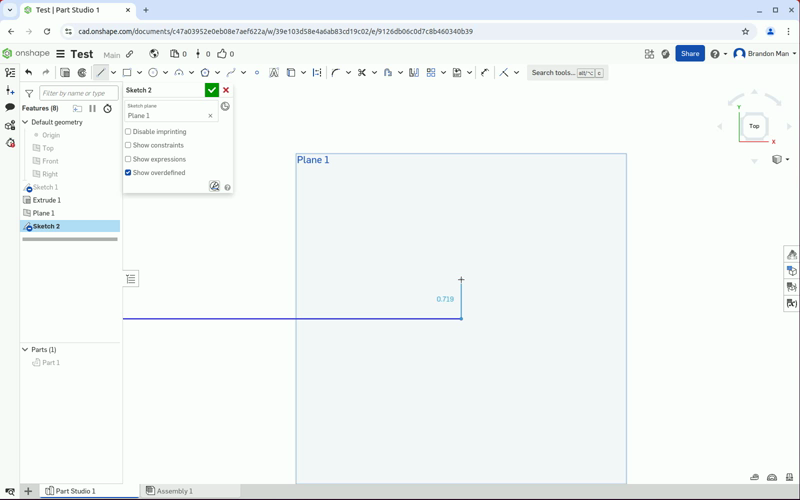
click(461, 279)
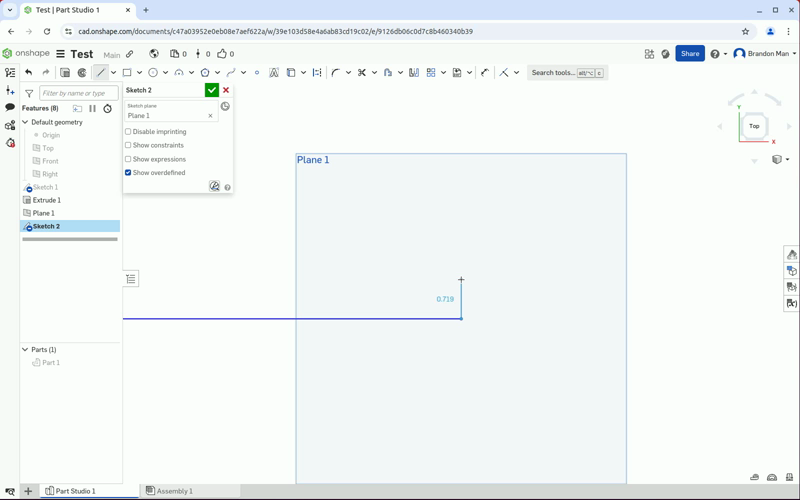
scroll(-6)
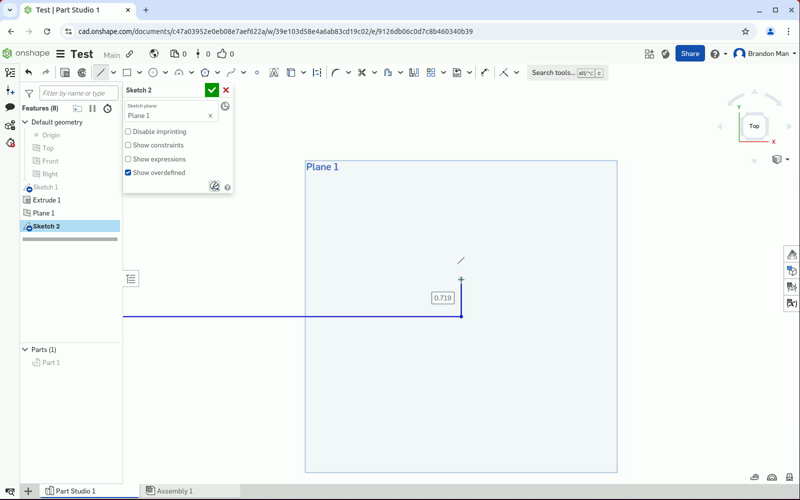
scroll(-6)
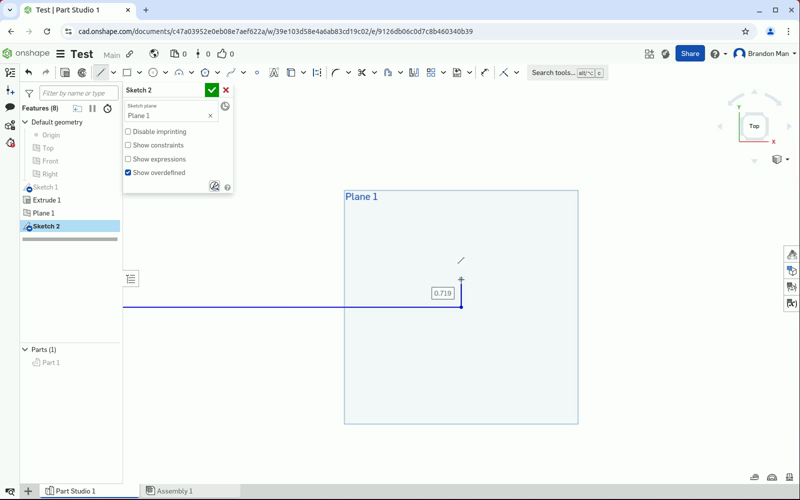
scroll(-6)
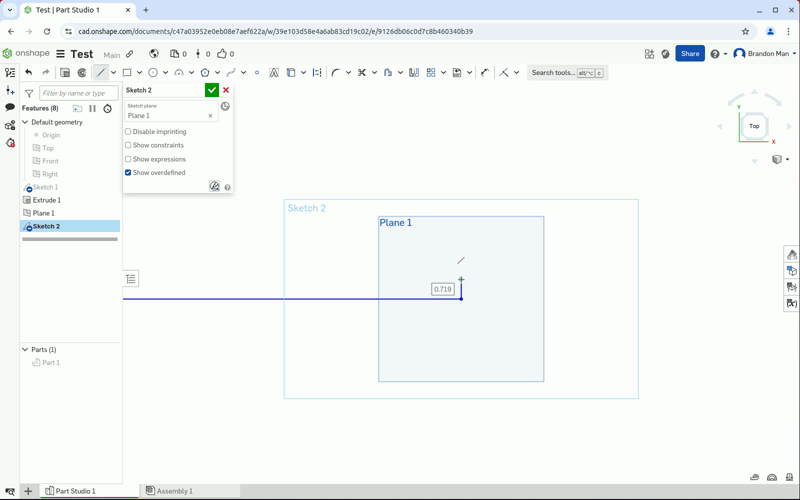
scroll(-6)
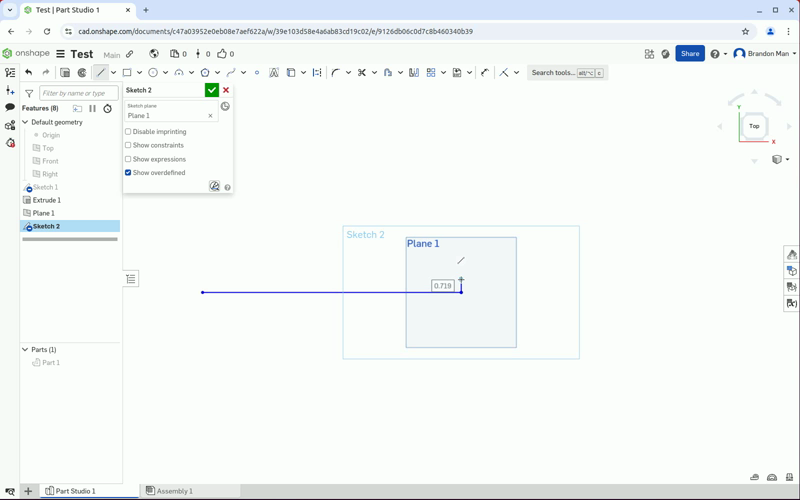
scroll(-6)
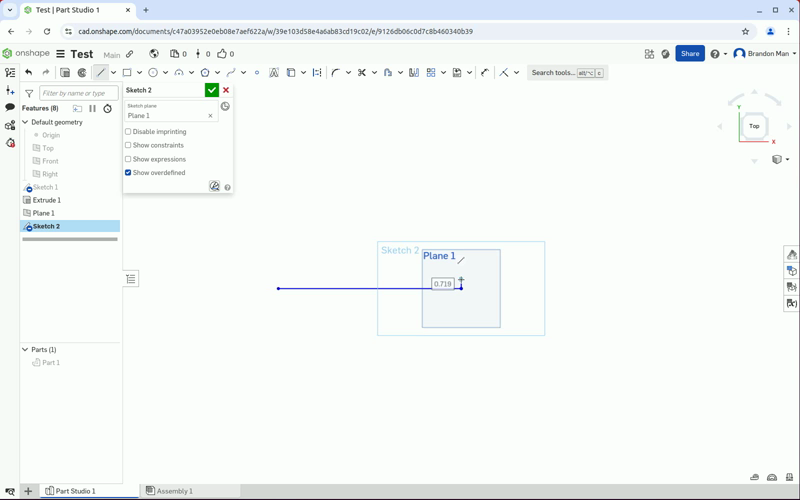
scroll(-6)
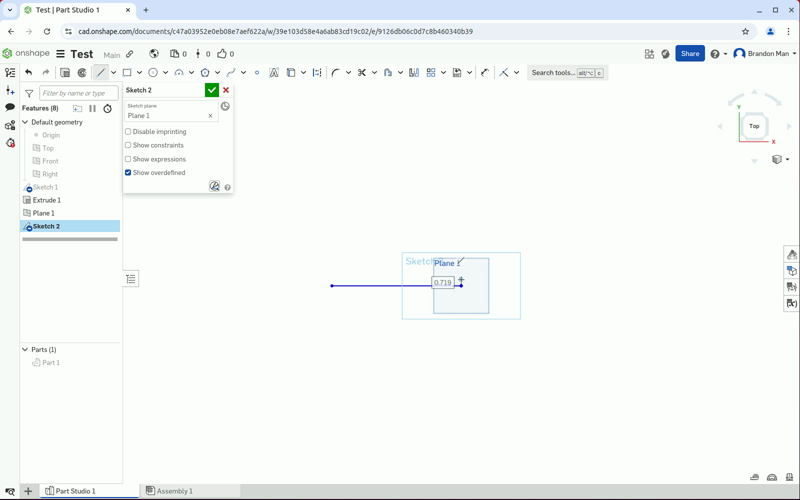
scroll(-6)
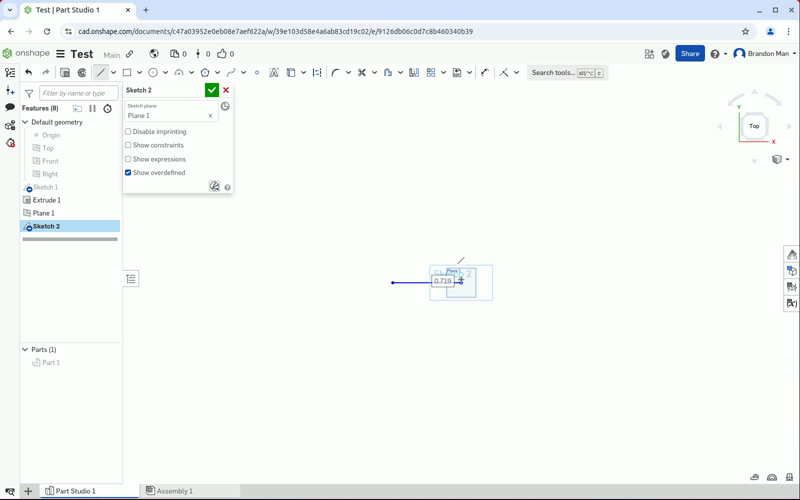
key_up(shift)
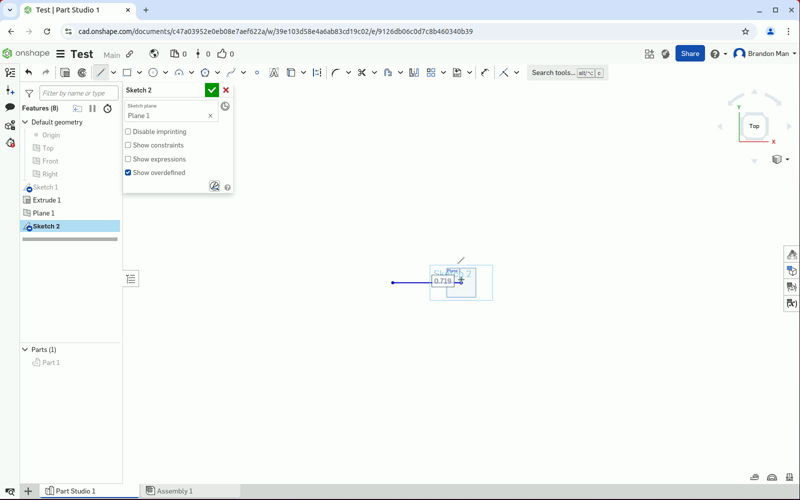
key_down(shift)
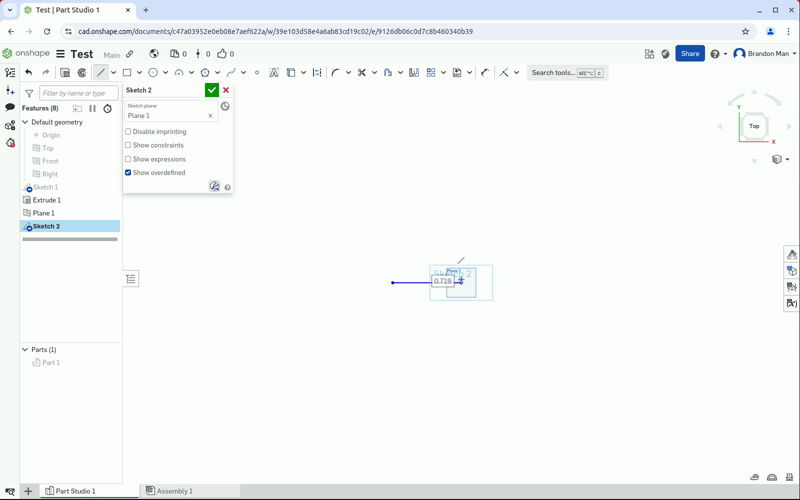
mouse_move(392, 279)
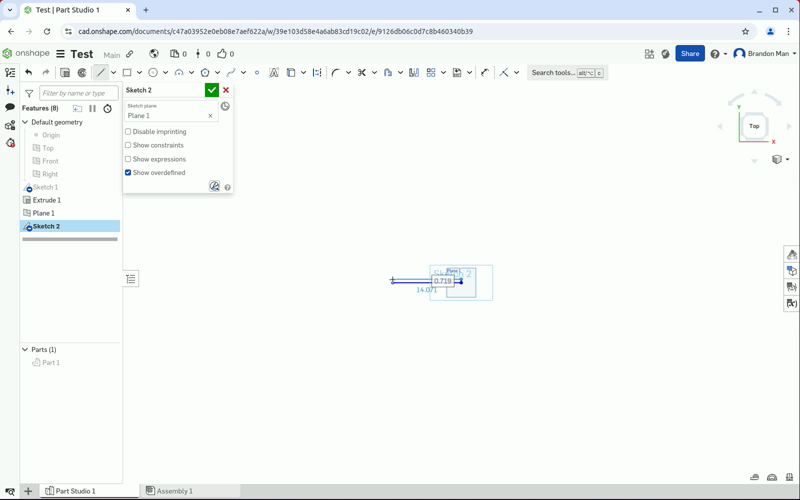
scroll(6)
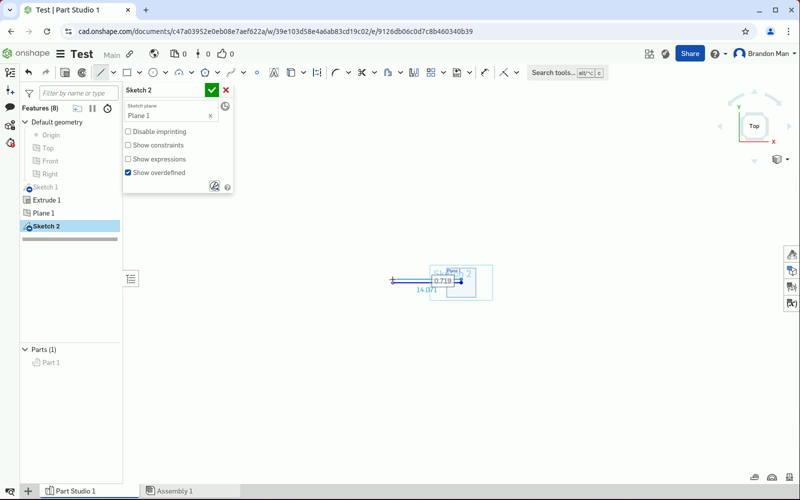
scroll(6)
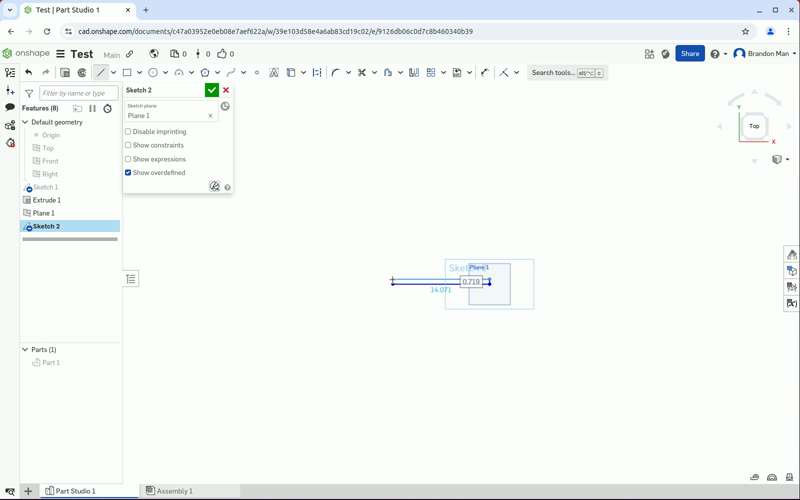
scroll(6)
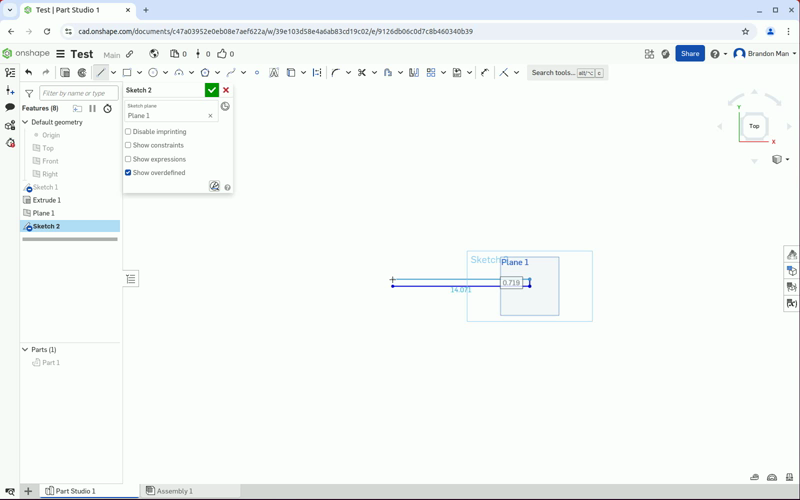
scroll(6)
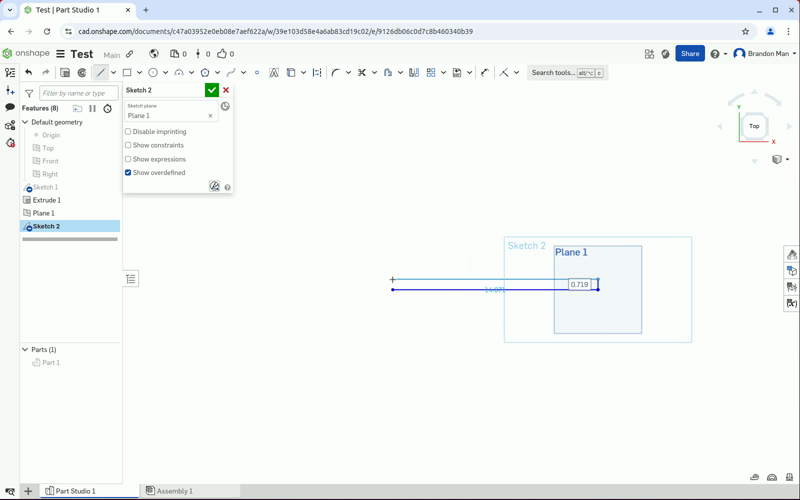
scroll(6)
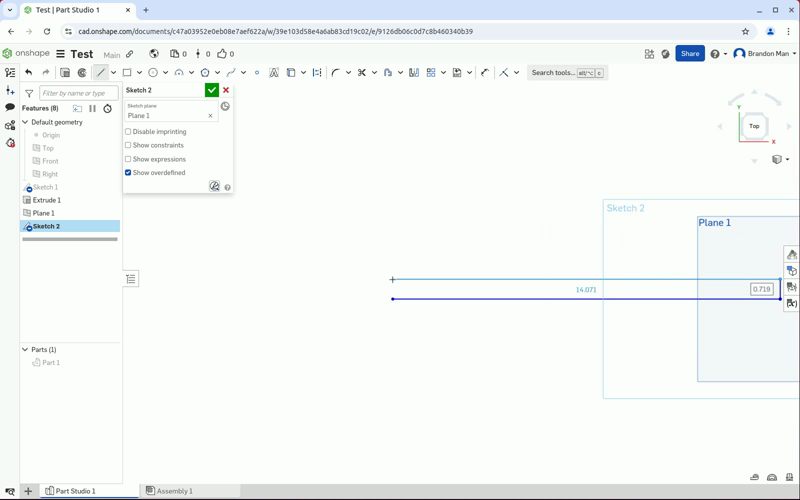
scroll(6)
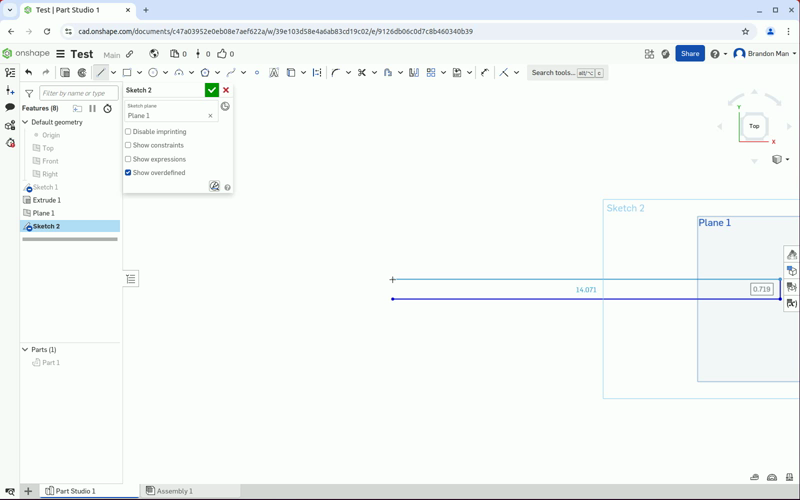
scroll(6)
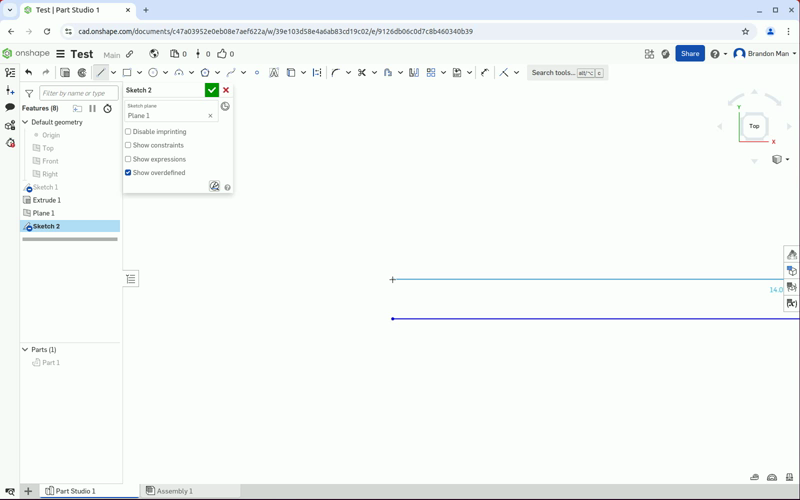
click(392, 279)
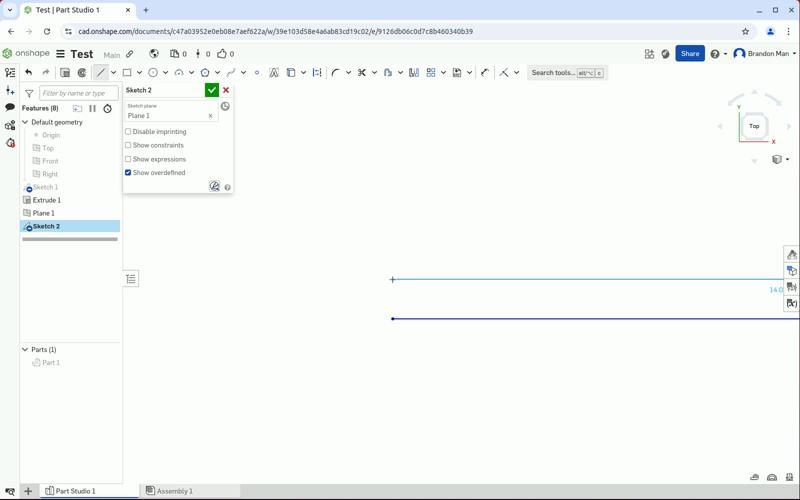
scroll(-6)
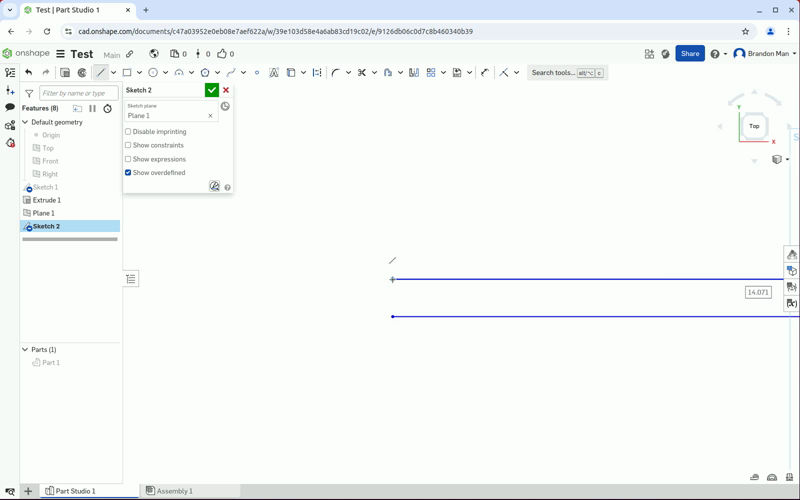
scroll(-6)
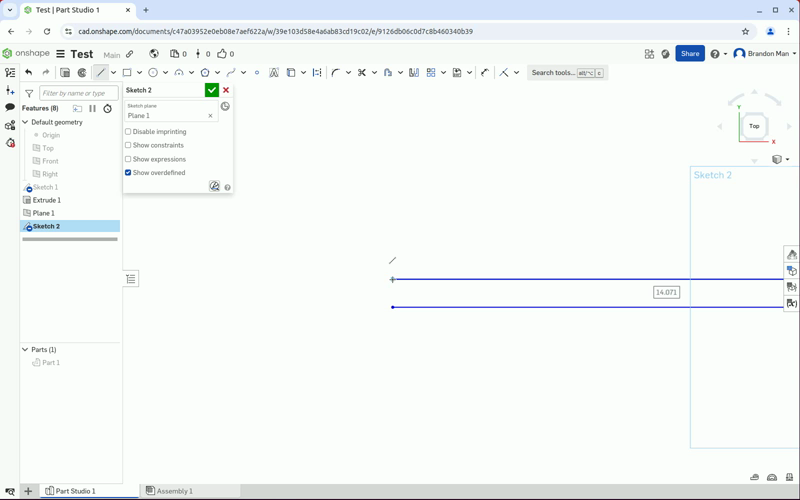
scroll(-6)
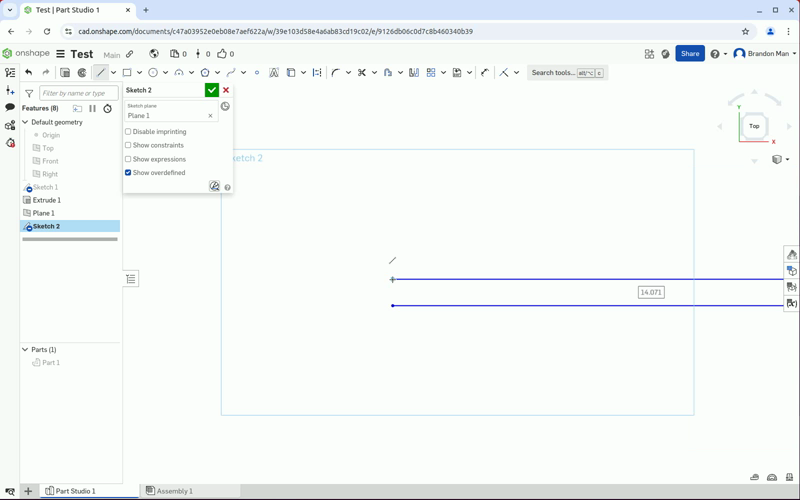
scroll(-6)
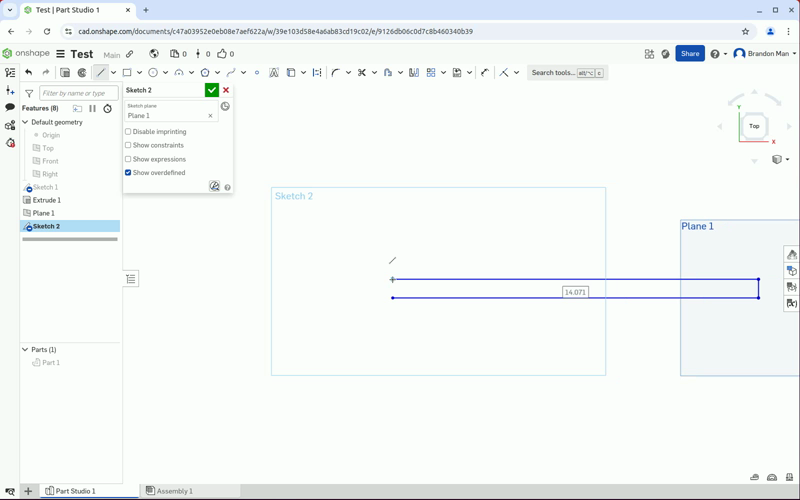
scroll(-6)
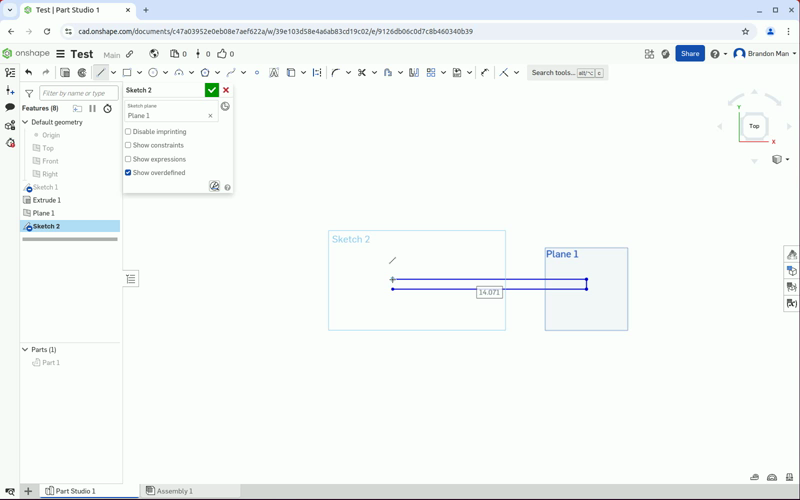
scroll(-6)
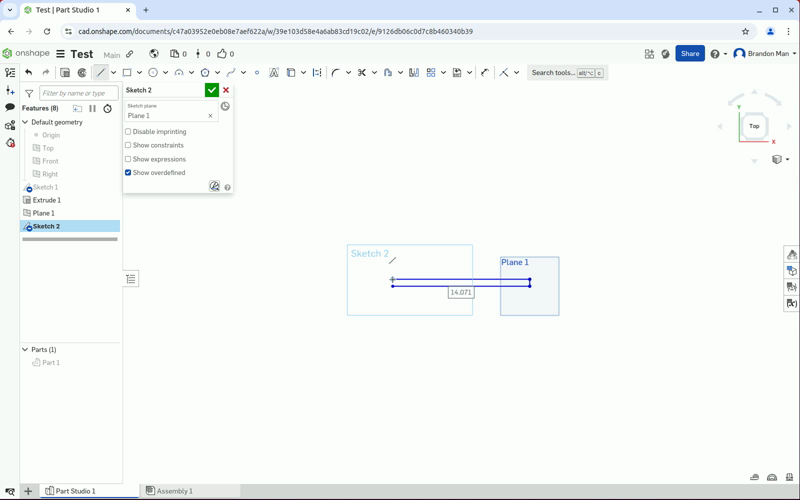
scroll(-6)
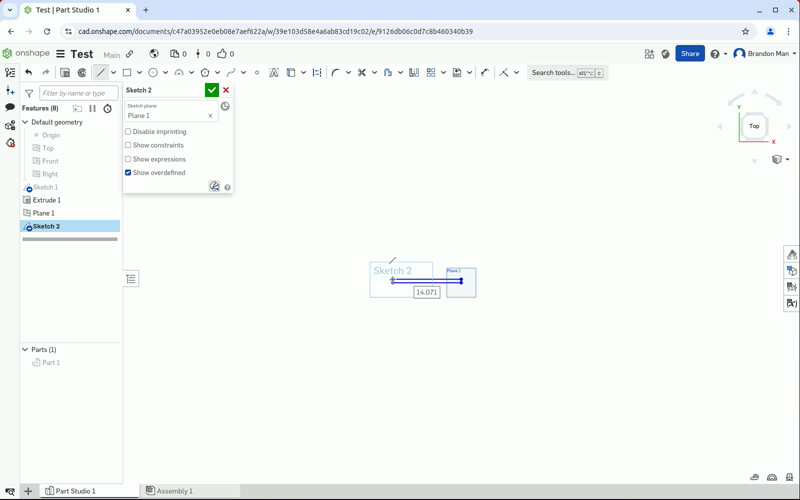
key_up(shift)
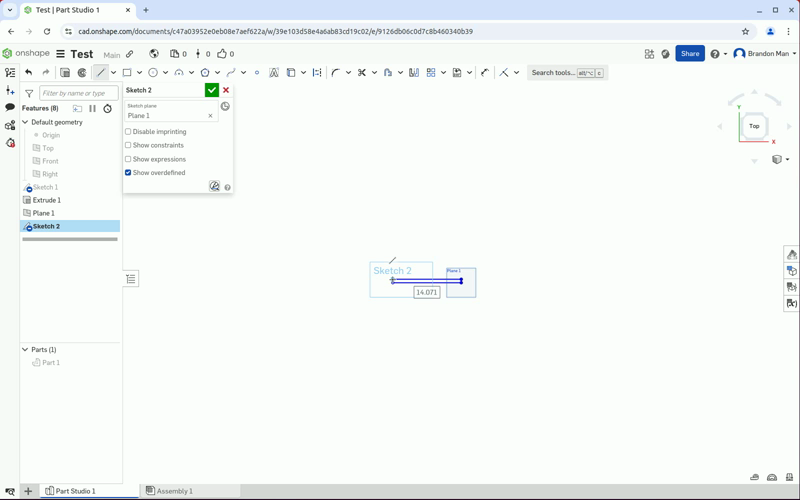
mouse_move(422, 279)
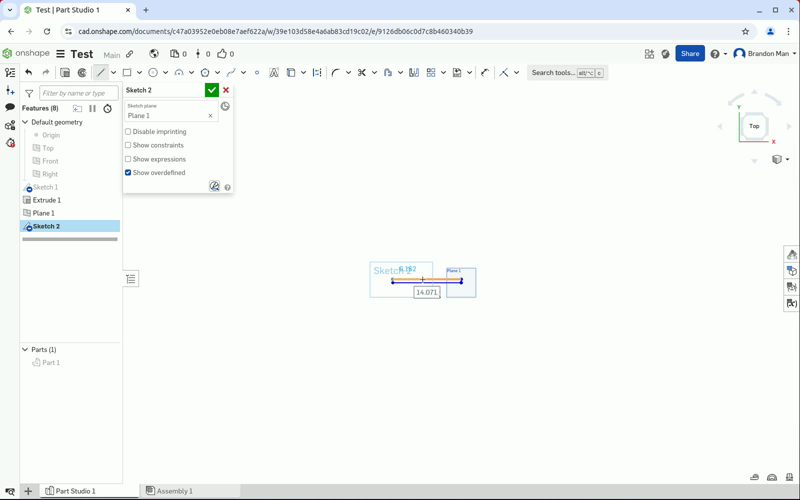
key_down(shift)
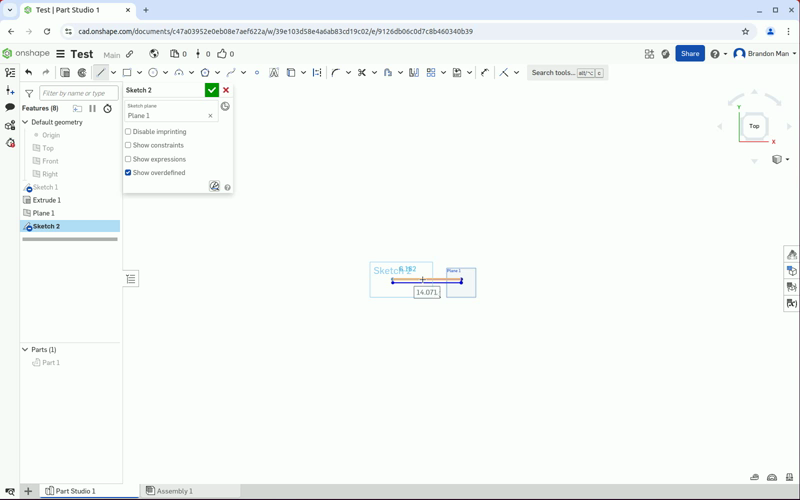
mouse_move(392, 282)
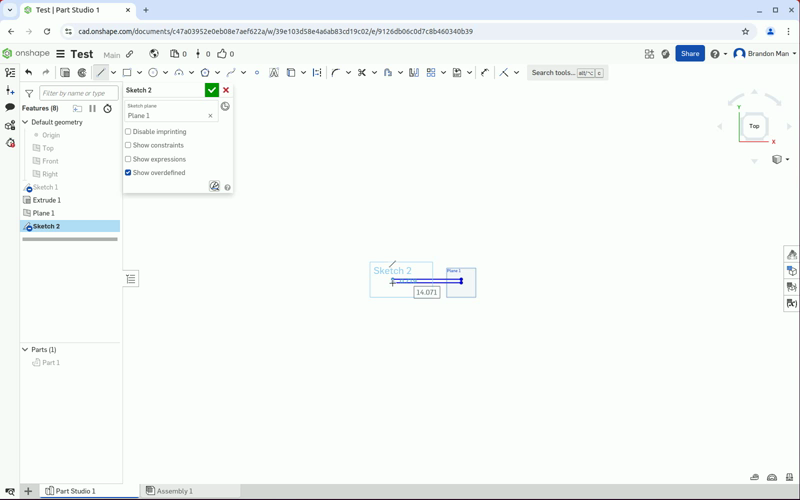
scroll(6)
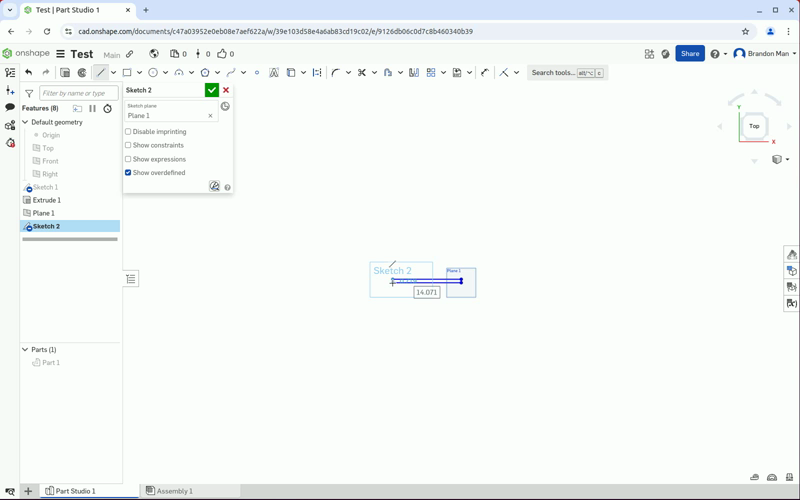
scroll(6)
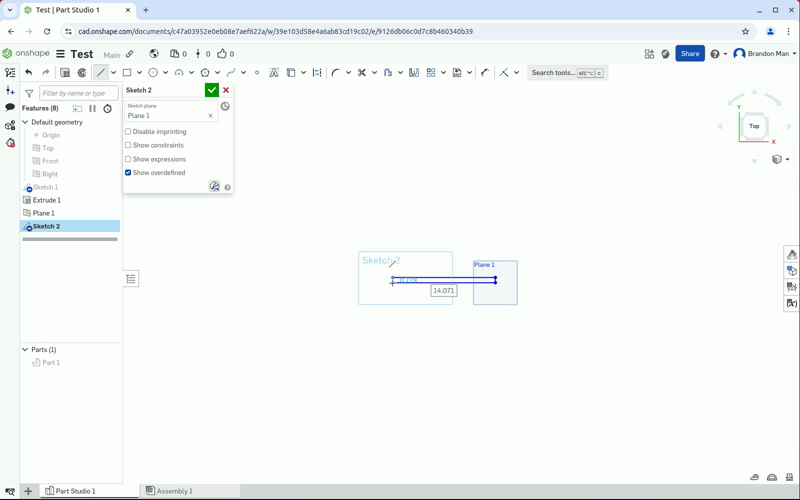
scroll(6)
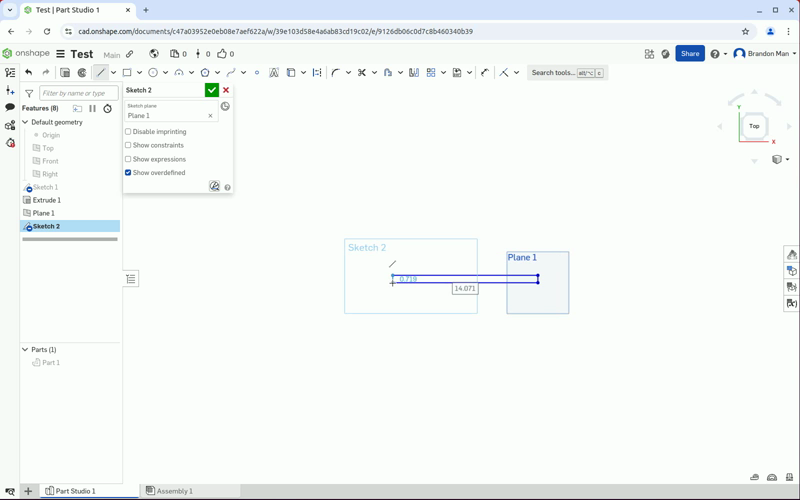
scroll(6)
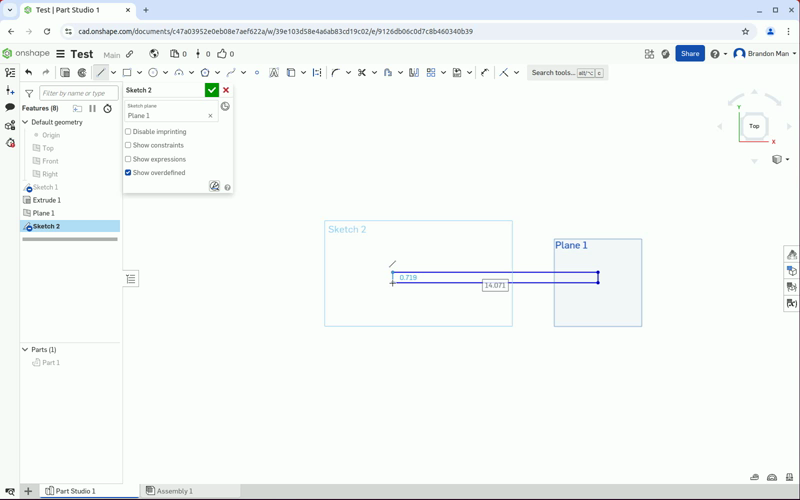
scroll(6)
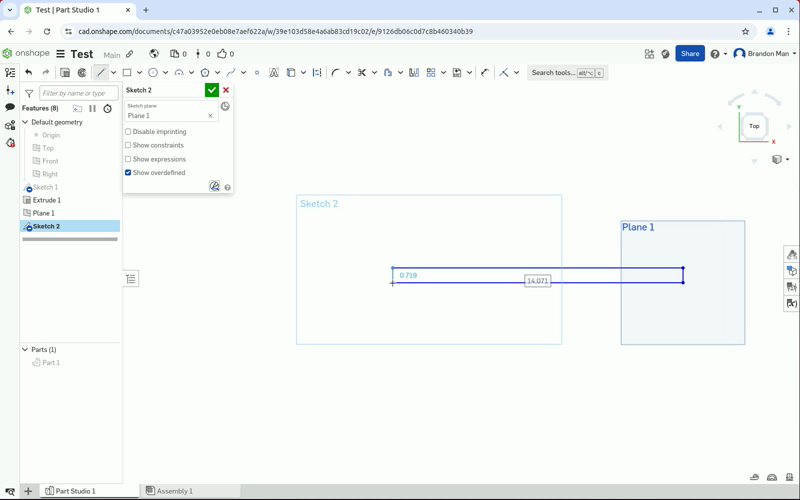
scroll(6)
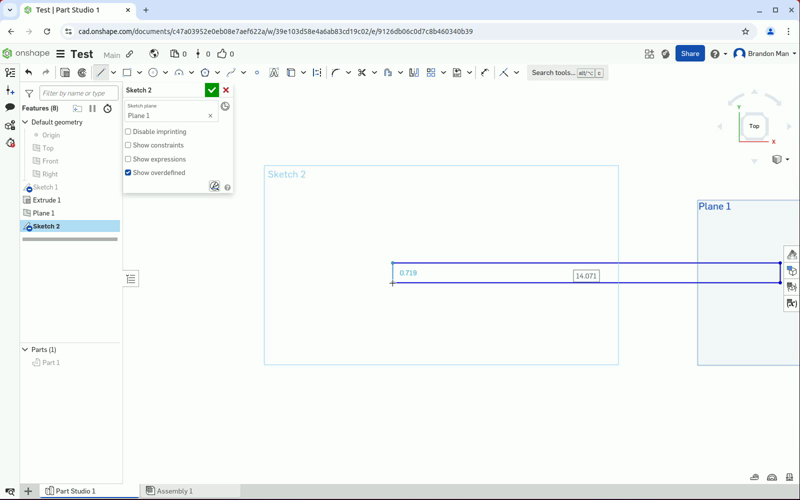
scroll(6)
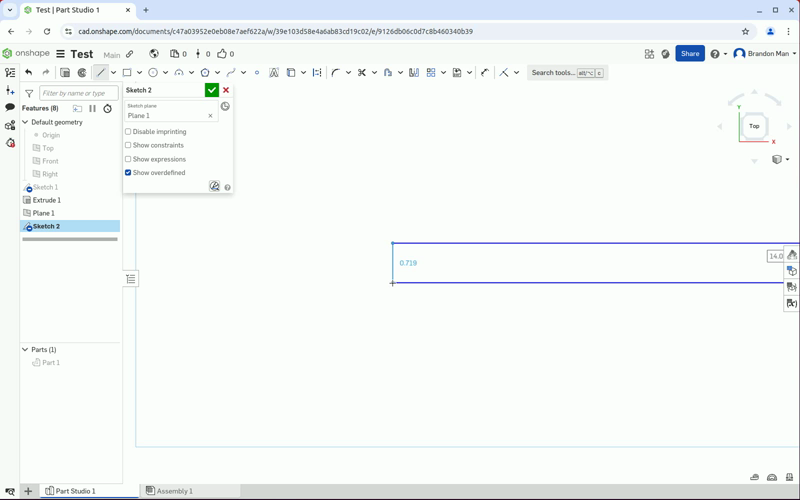
key_up(shift)
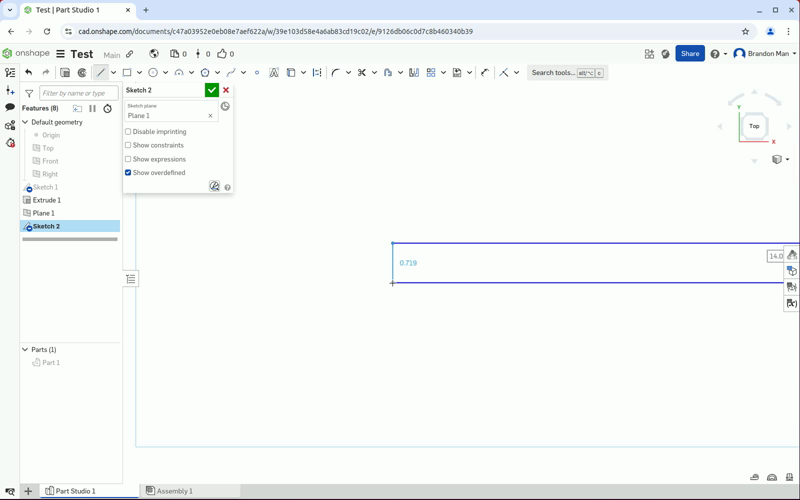
click(392, 282)
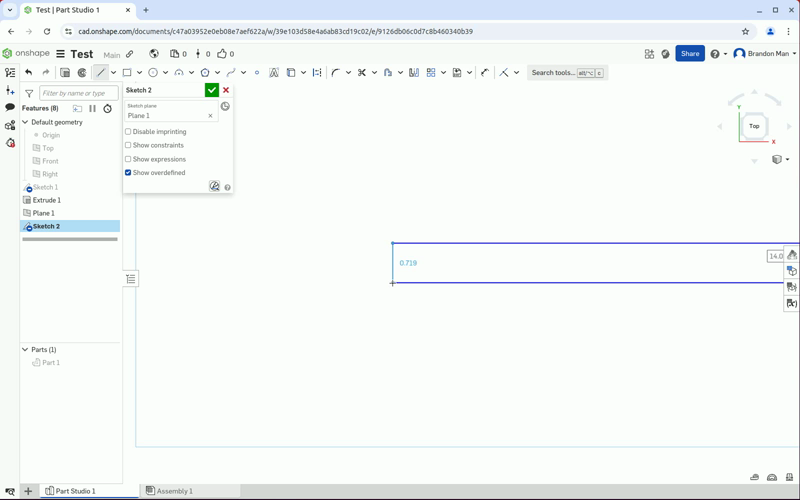
scroll(-6)
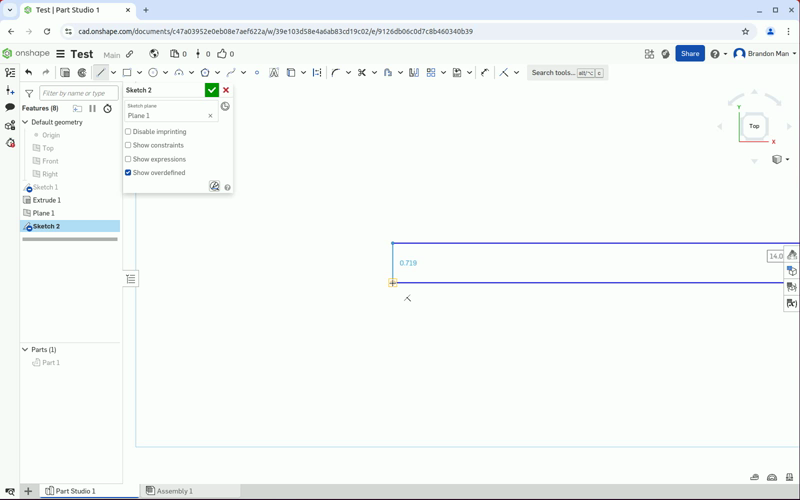
scroll(-6)
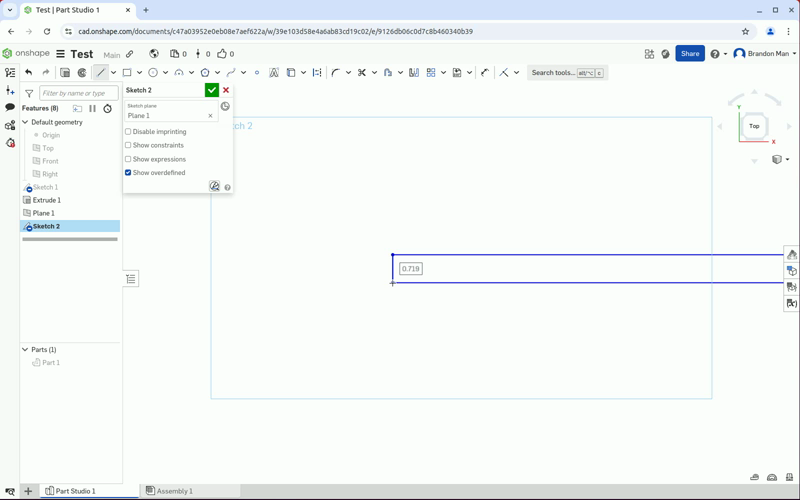
scroll(-6)
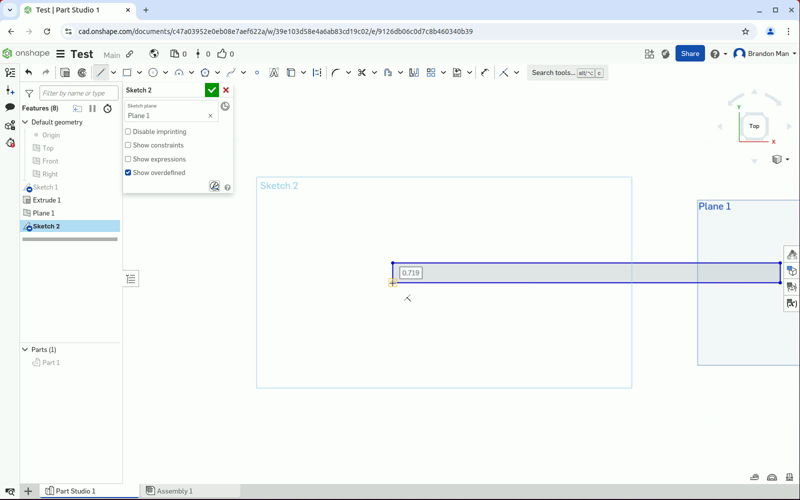
scroll(-6)
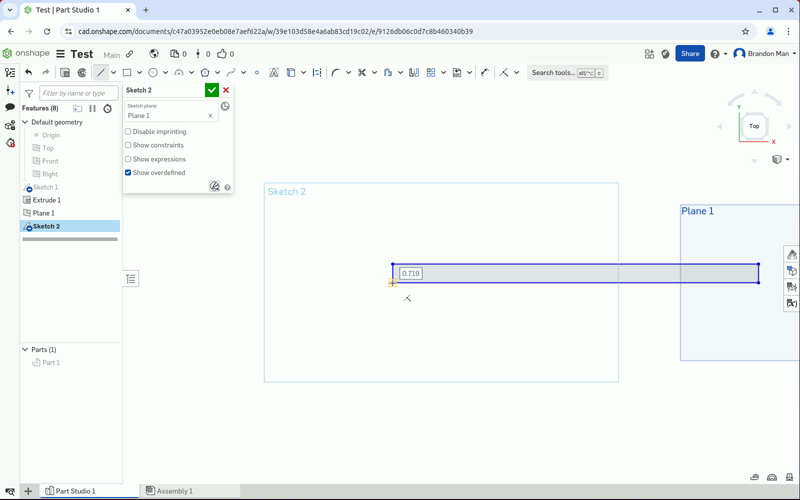
scroll(-6)
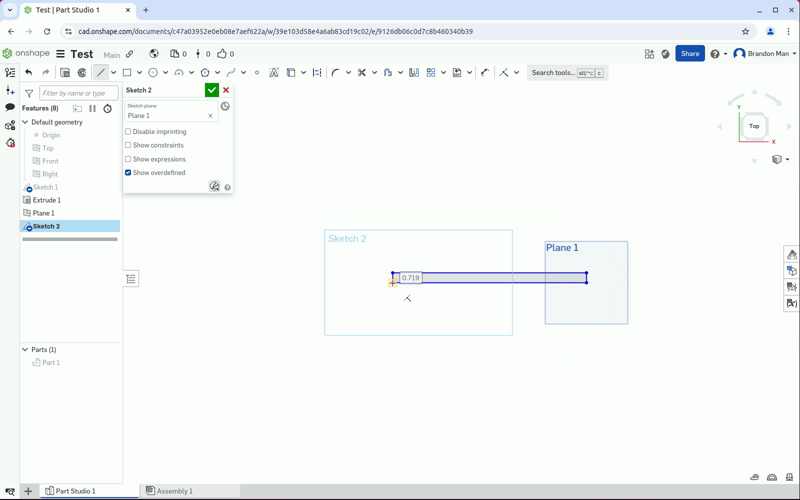
scroll(-6)
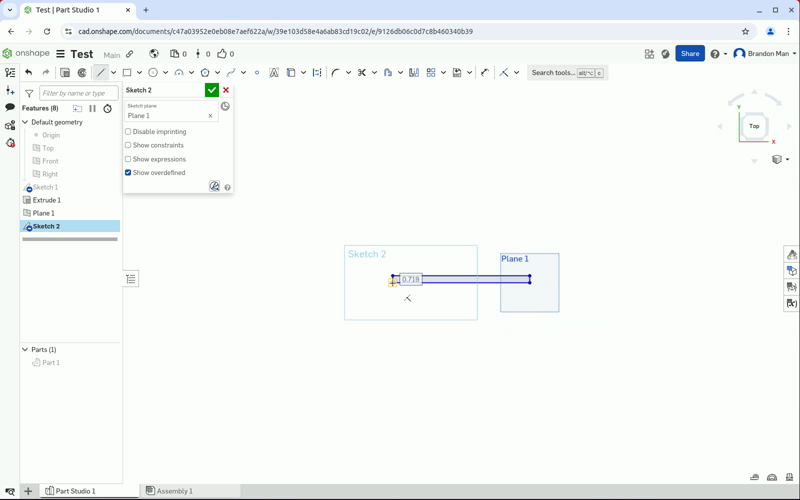
scroll(-6)
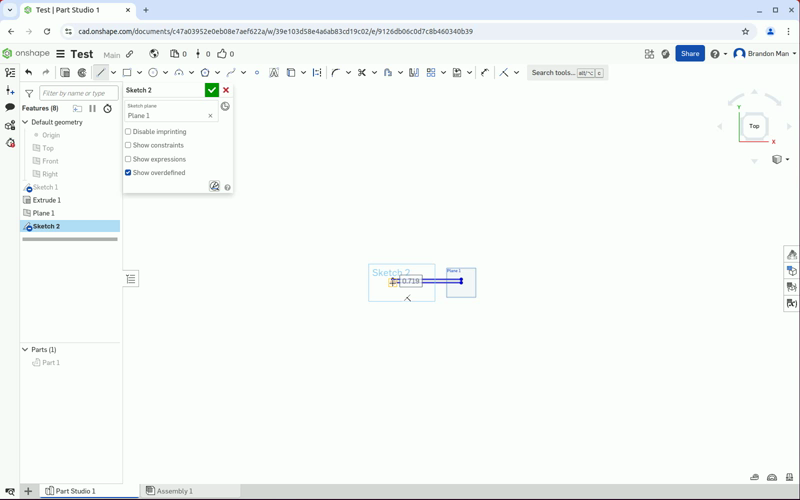
key(esc)
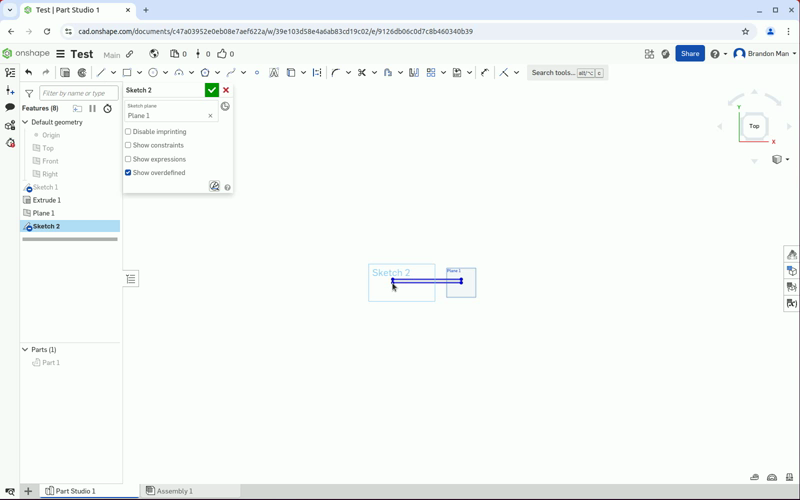
mouse_move(404, 280)
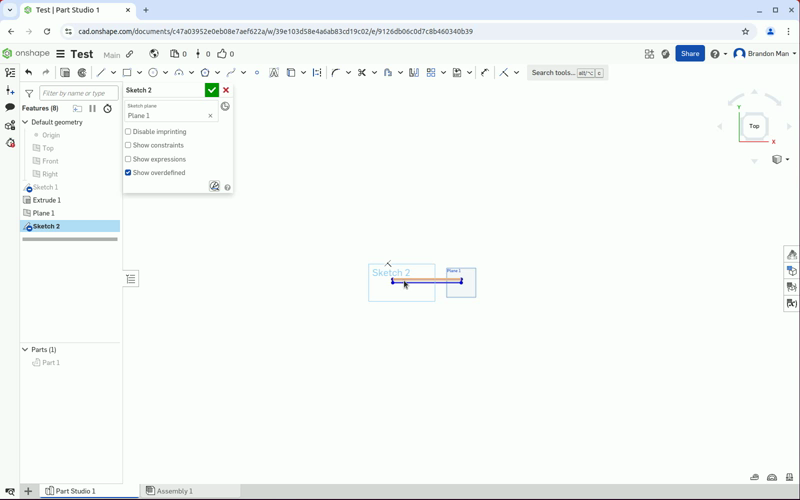
scroll(6)
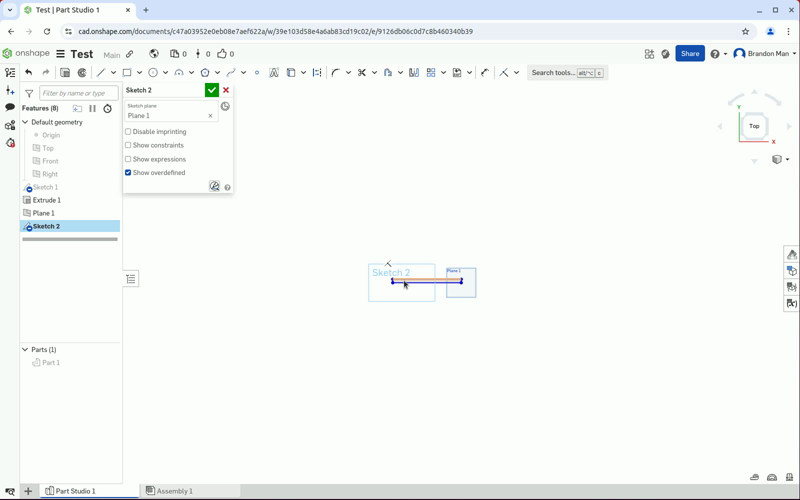
scroll(6)
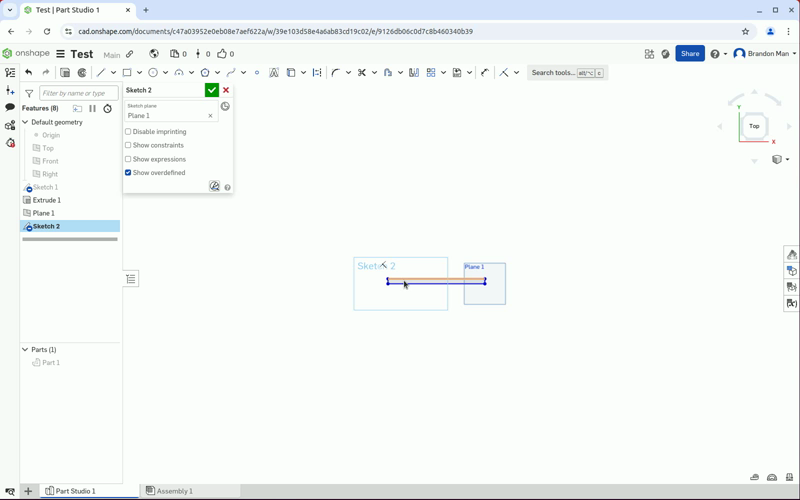
scroll(6)
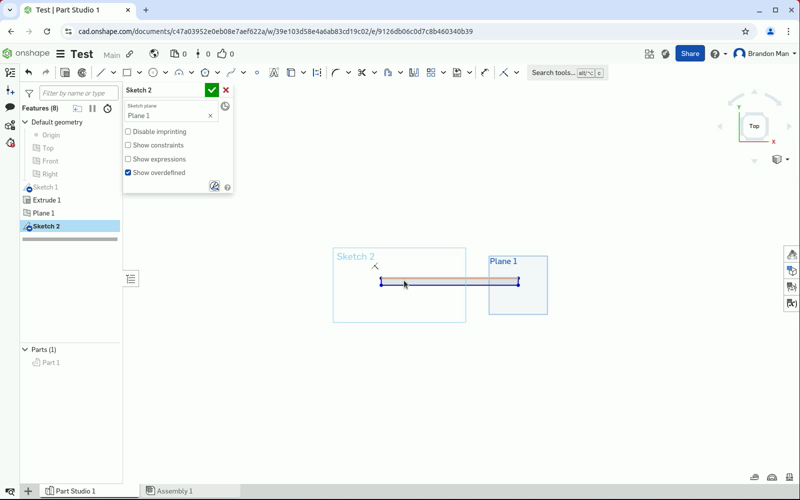
scroll(6)
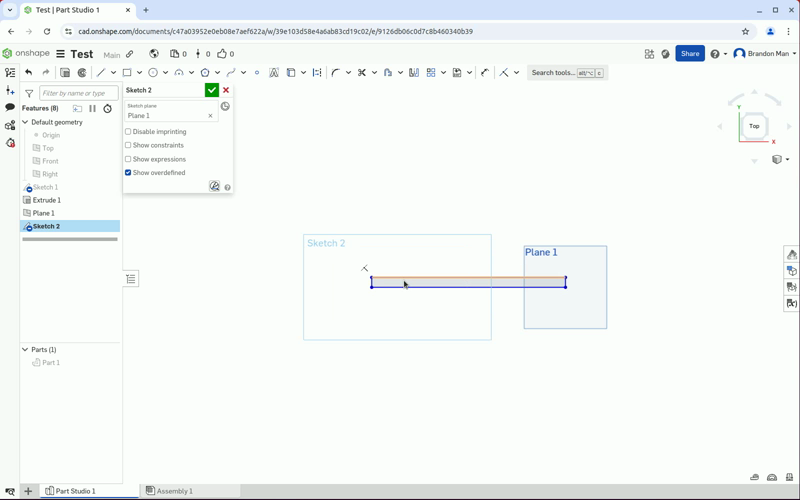
scroll(6)
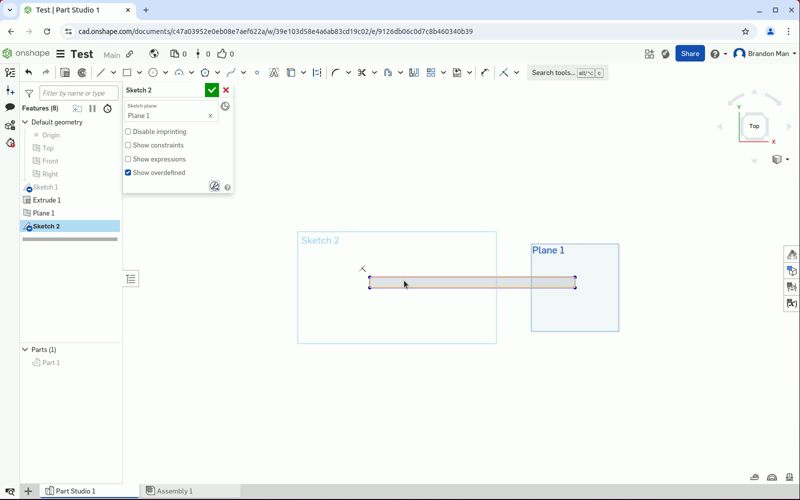
scroll(6)
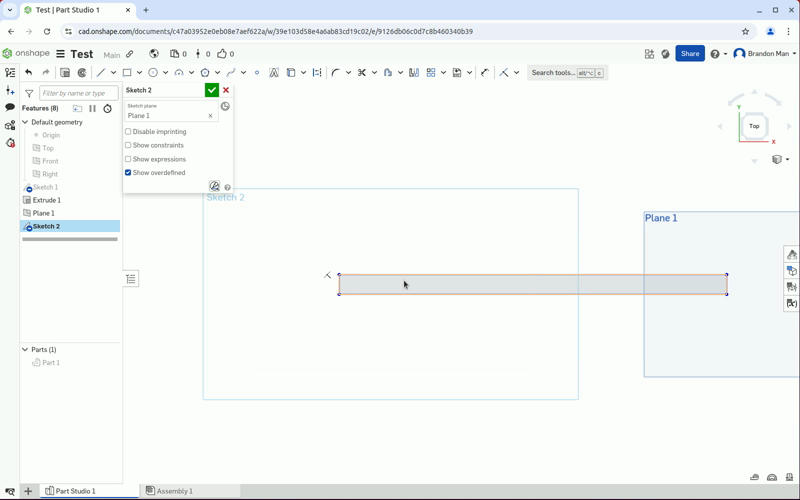
scroll(6)
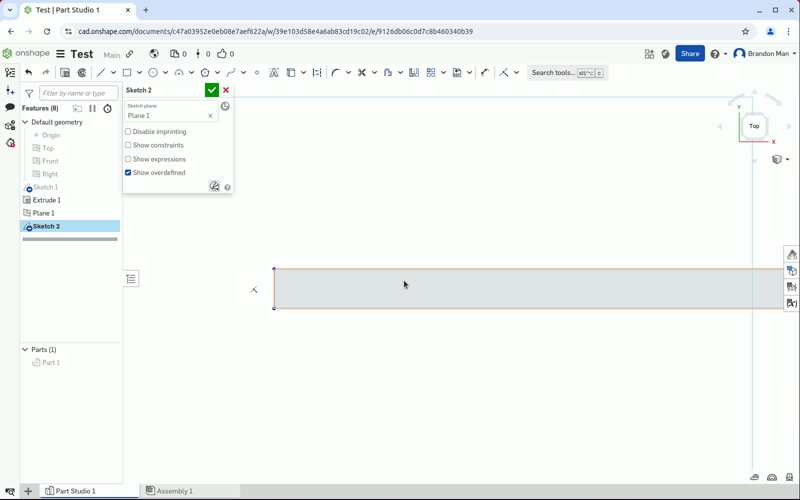
click(404, 280)
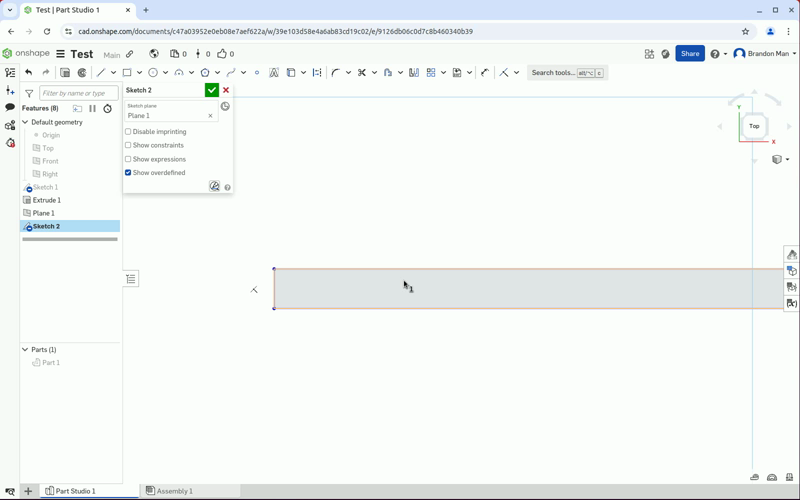
scroll(-6)
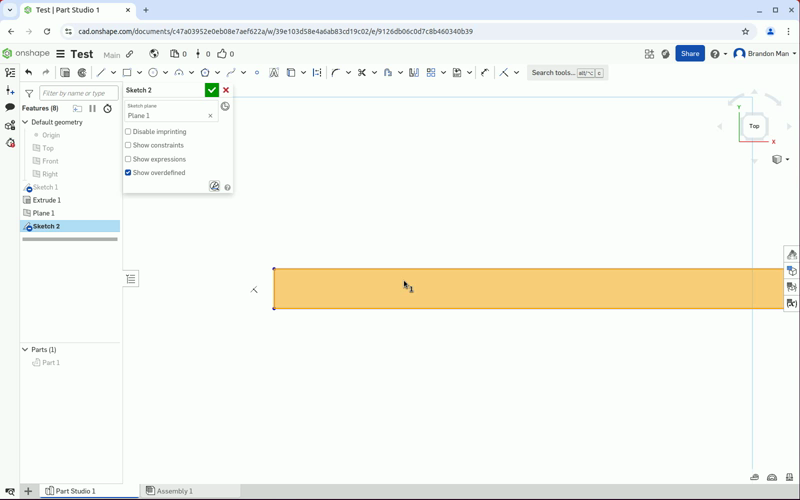
scroll(-6)
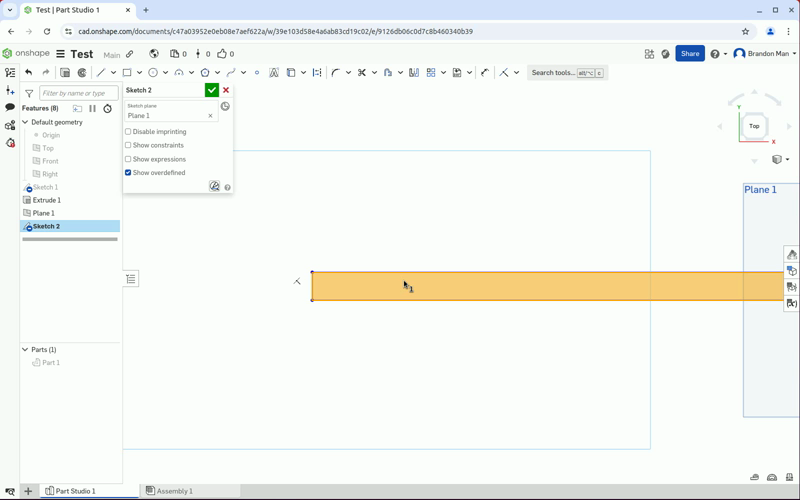
scroll(-6)
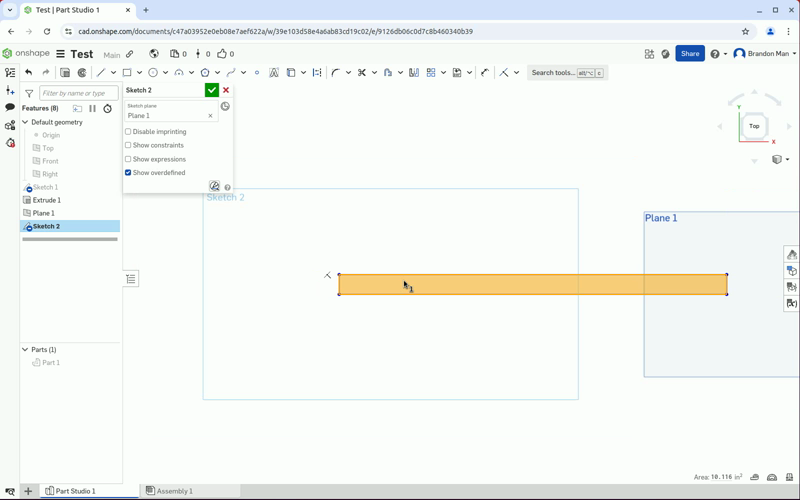
scroll(-6)
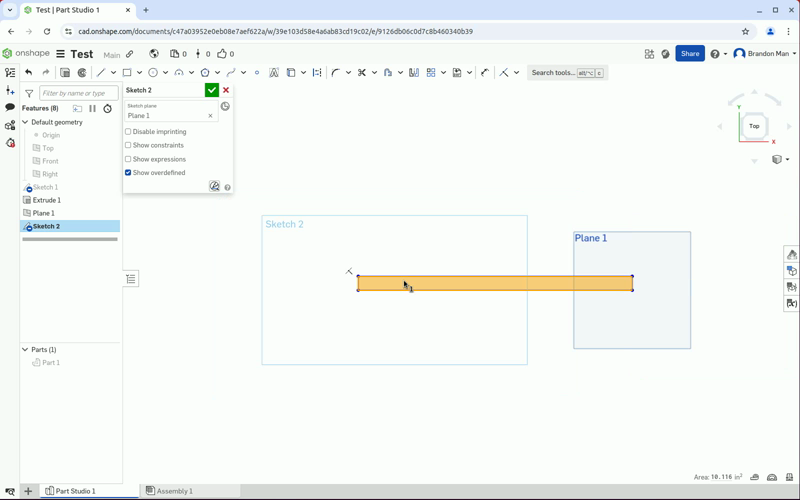
scroll(-6)
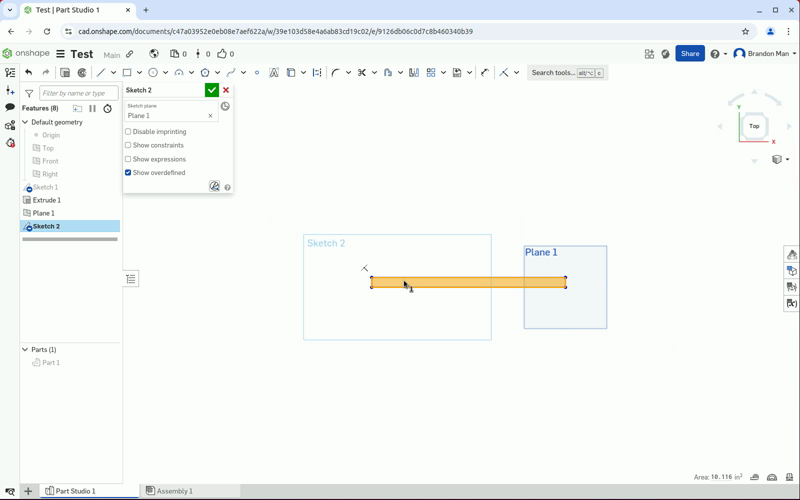
scroll(-6)
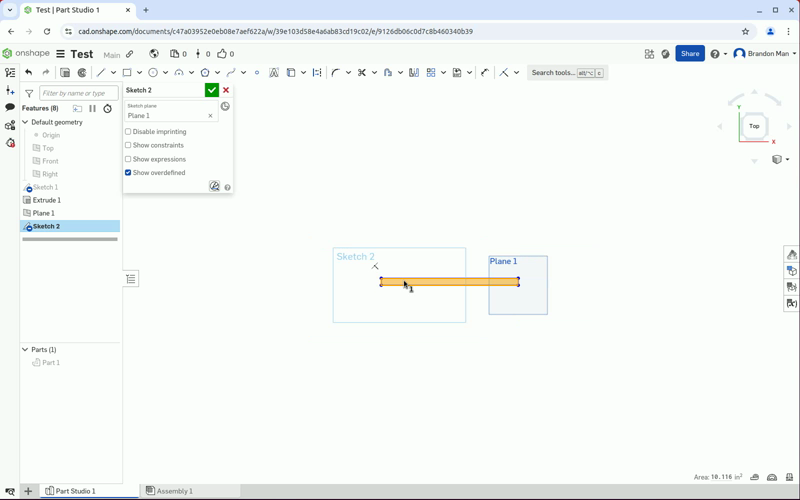
scroll(-6)
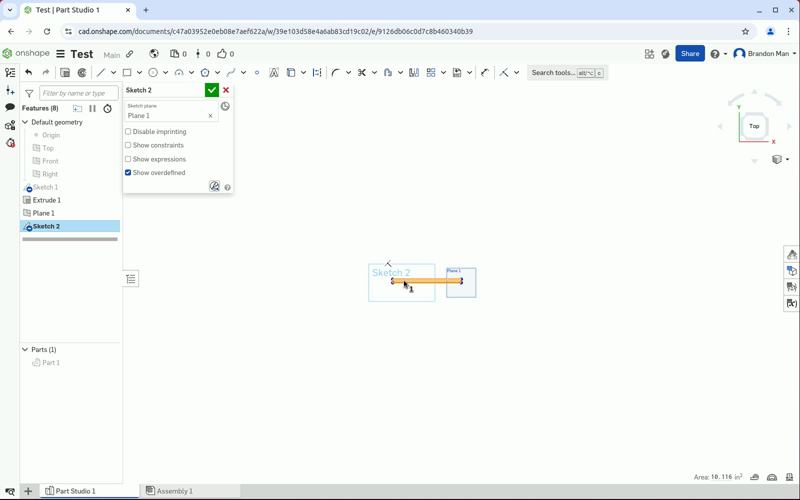
mouse_move(73, 352)
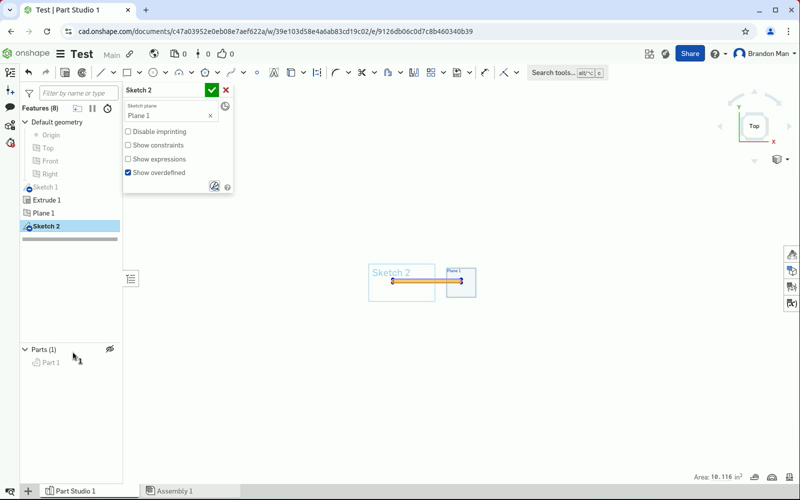
key(shift+y)
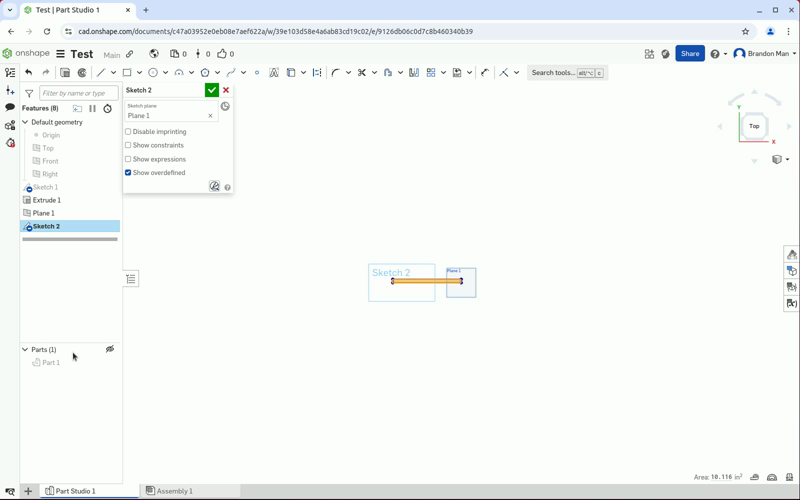
key(shift+e)
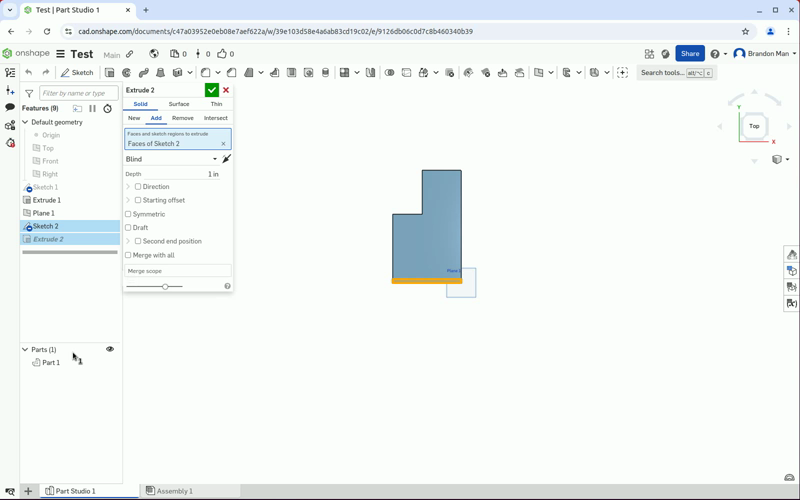
mouse_move(143, 106)
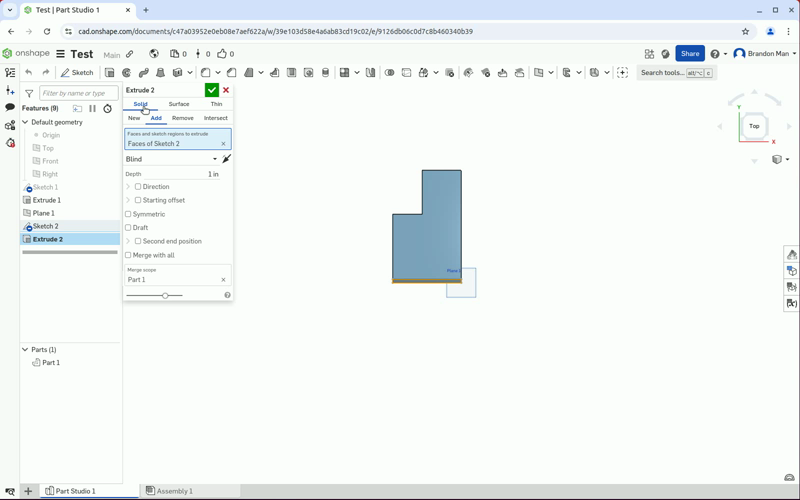
click(143, 106)
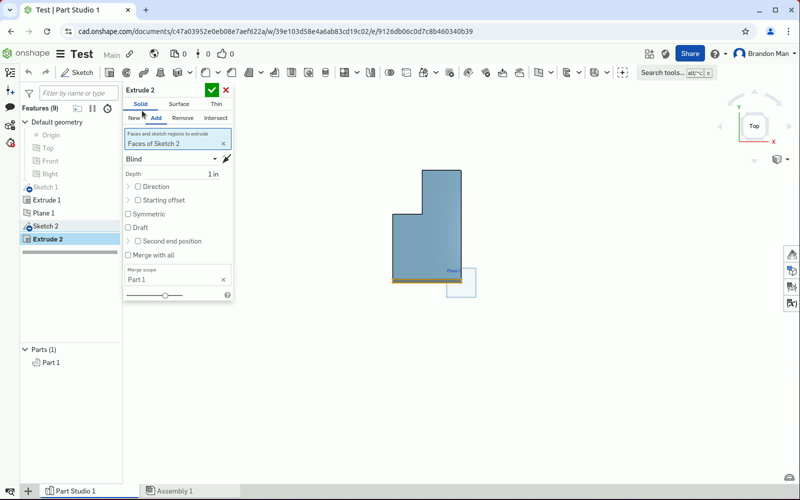
mouse_move(137, 120)
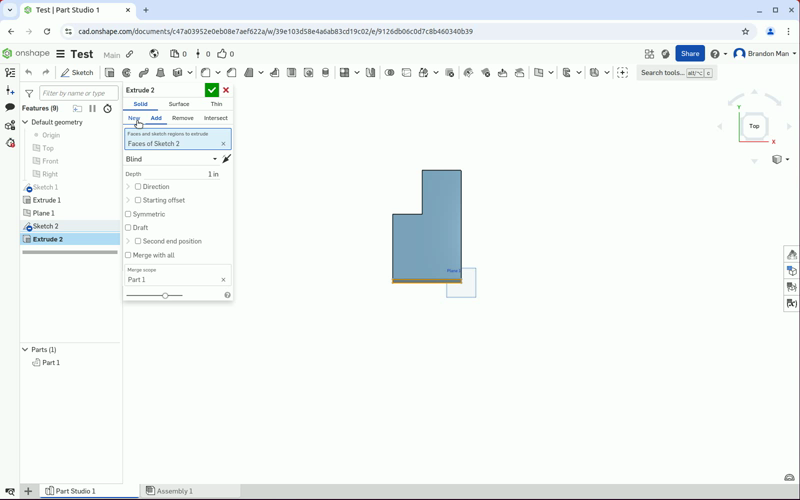
click(137, 120)
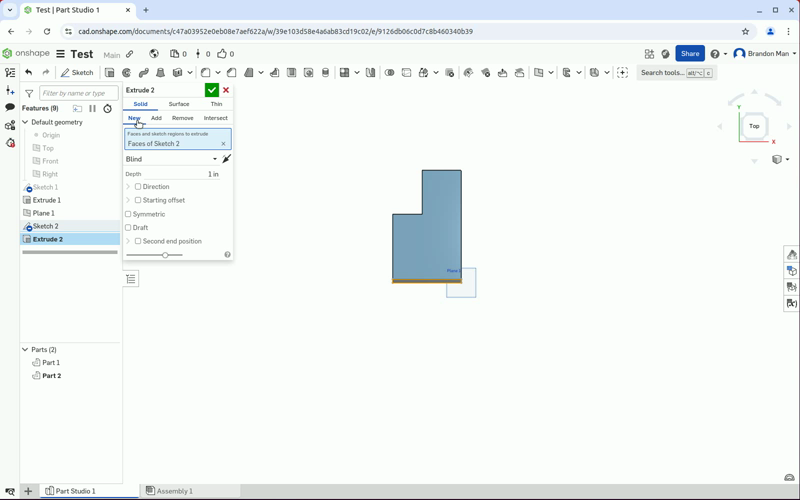
key(tab, 4)
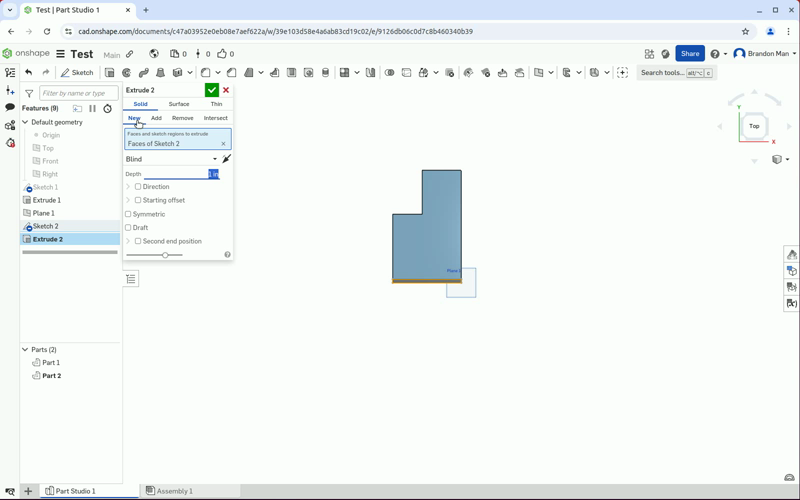
text(11.554)
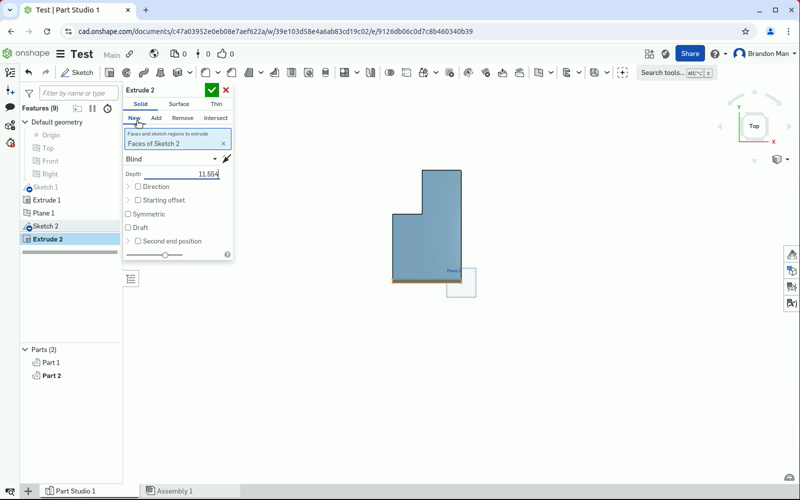
key(enter)
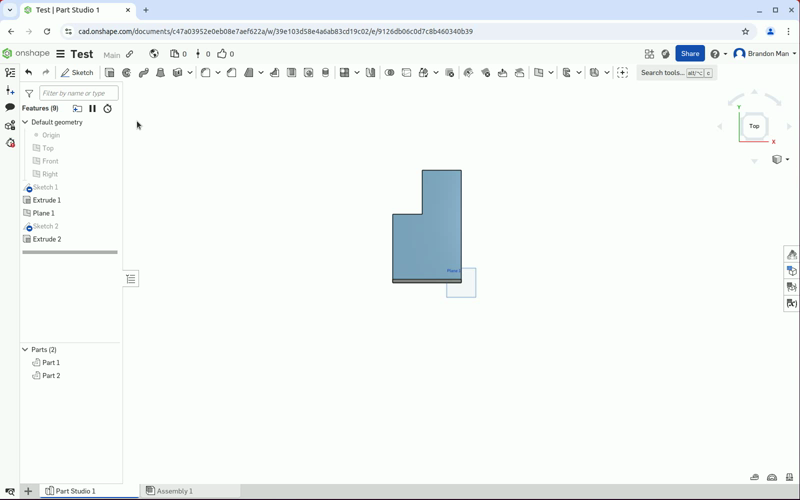
key(shift+h)
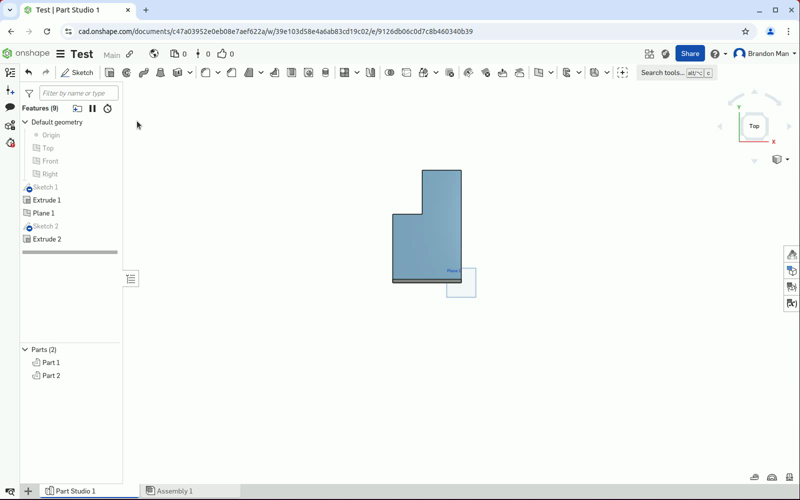
key(shift+h)
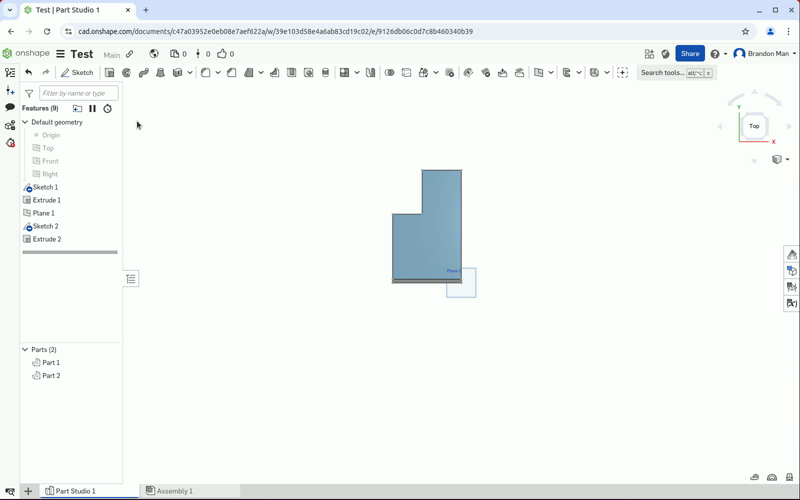
key(shift+7)
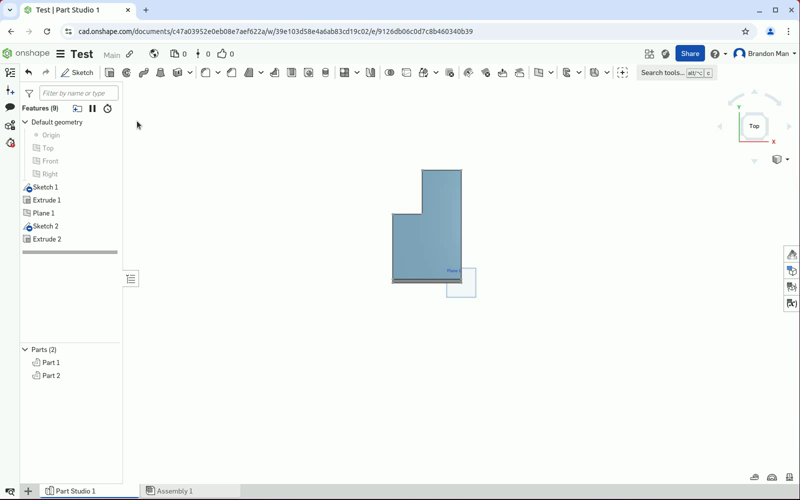
key(up, 3)
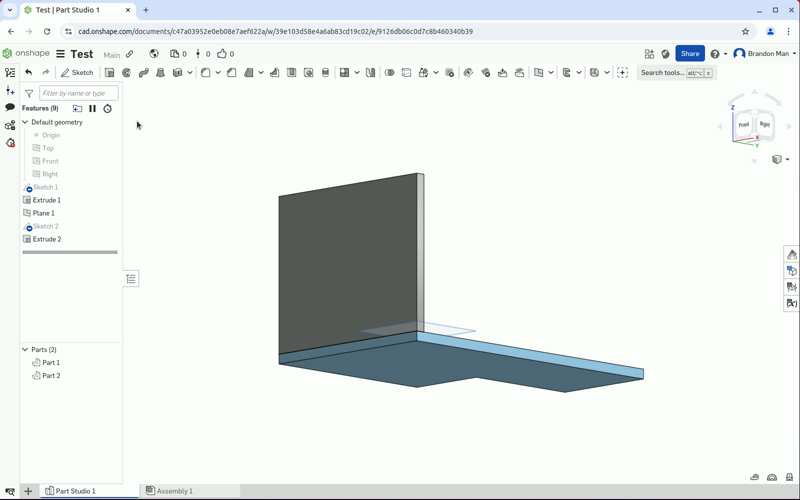
key(left, 3)
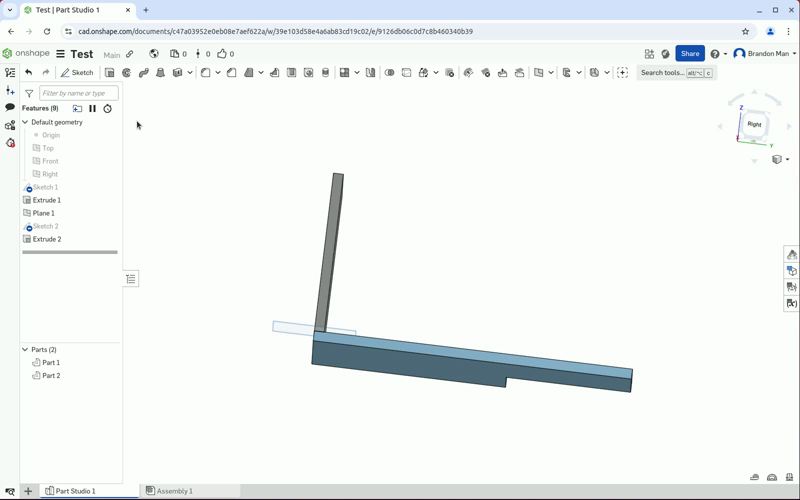
key(right, 3)
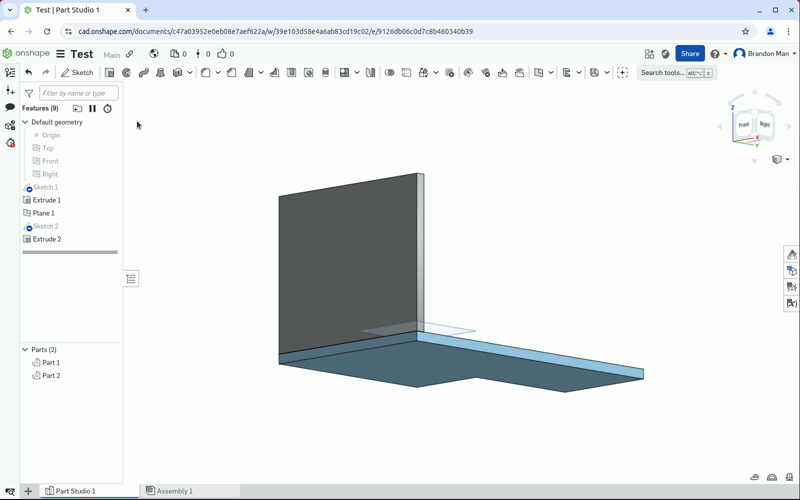
key(down, 3)
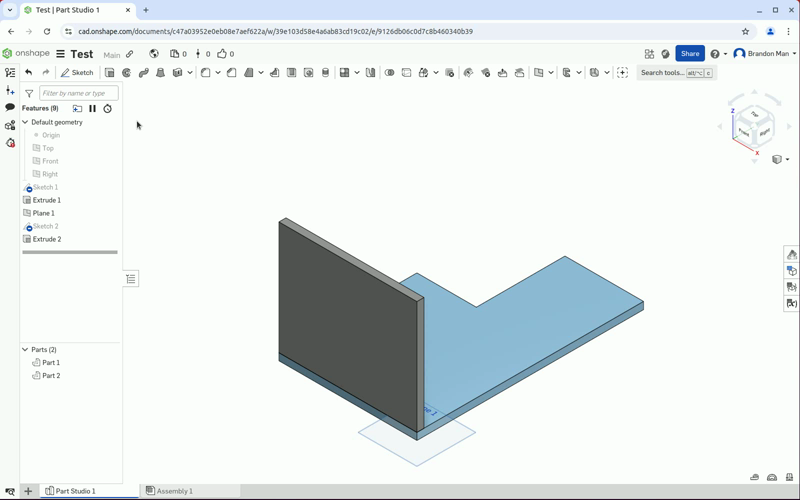
mouse_move(73, 189)
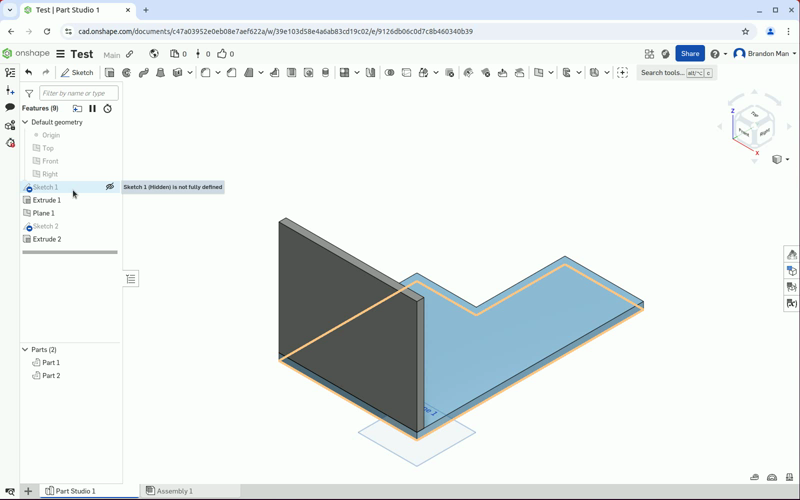
click(73, 189)